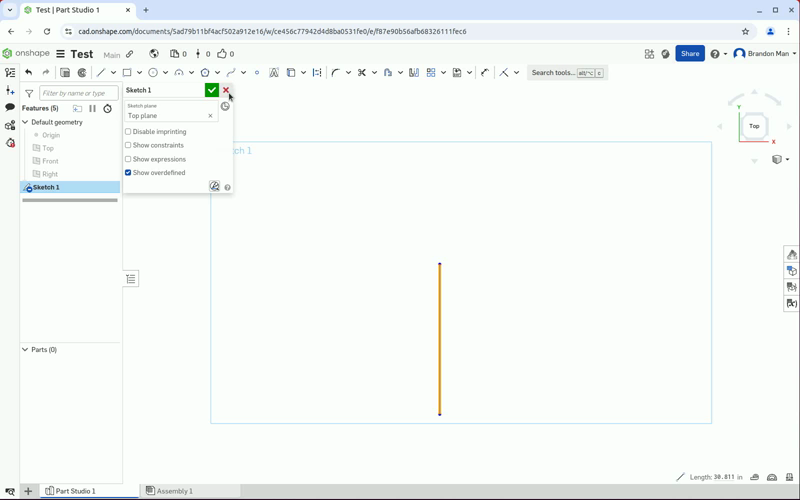
key(shift+h)
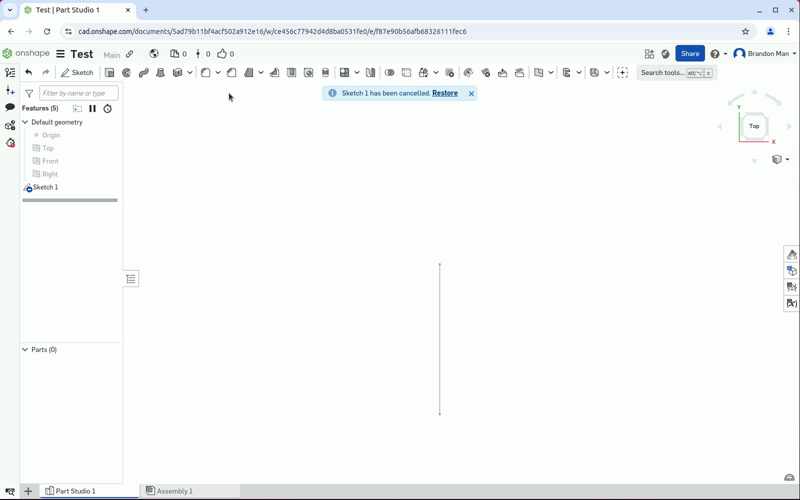
mouse_move(73, 352)
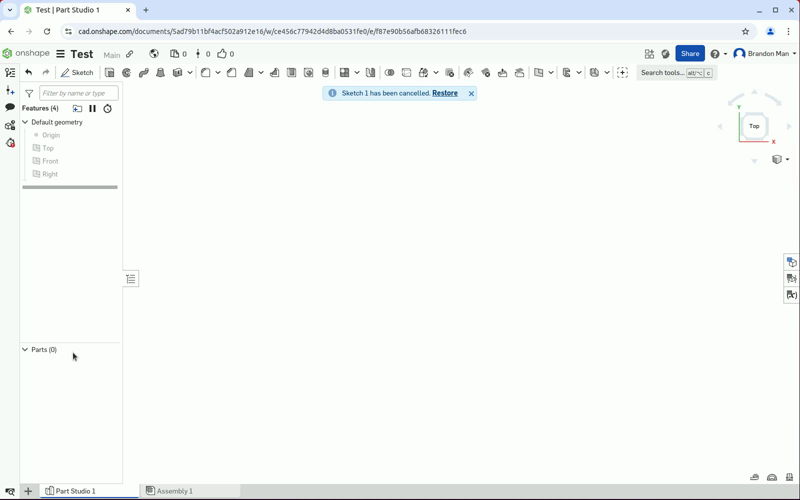
key(y)
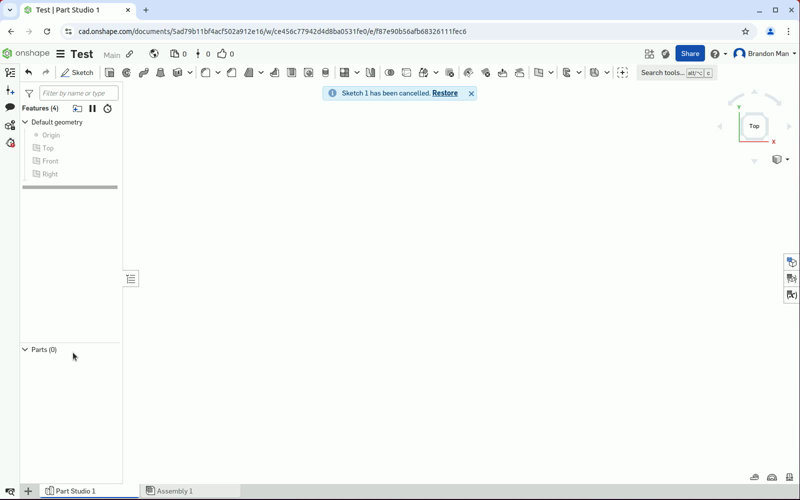
key(shift+p)
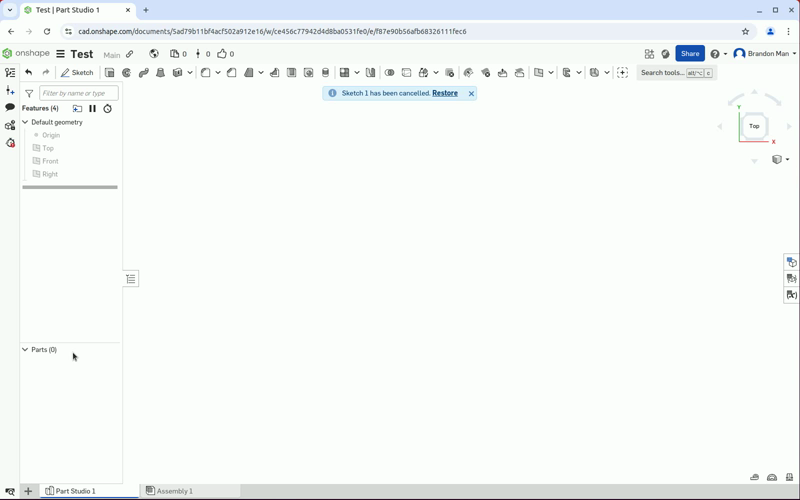
key(space)
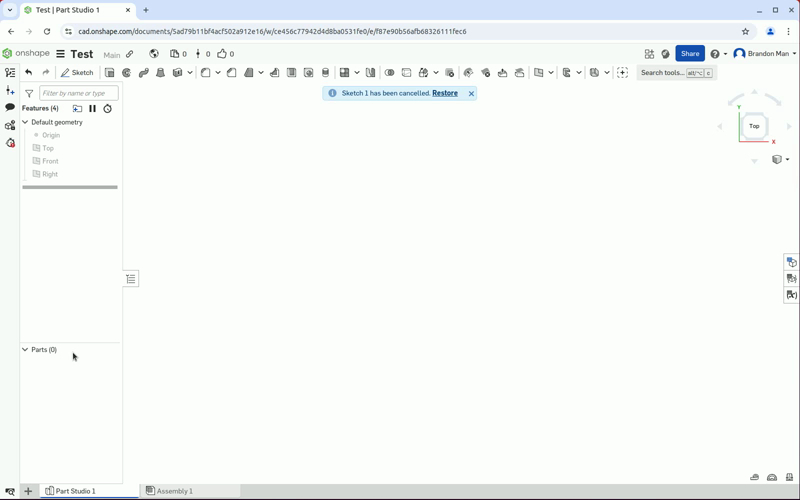
key_down(shift)
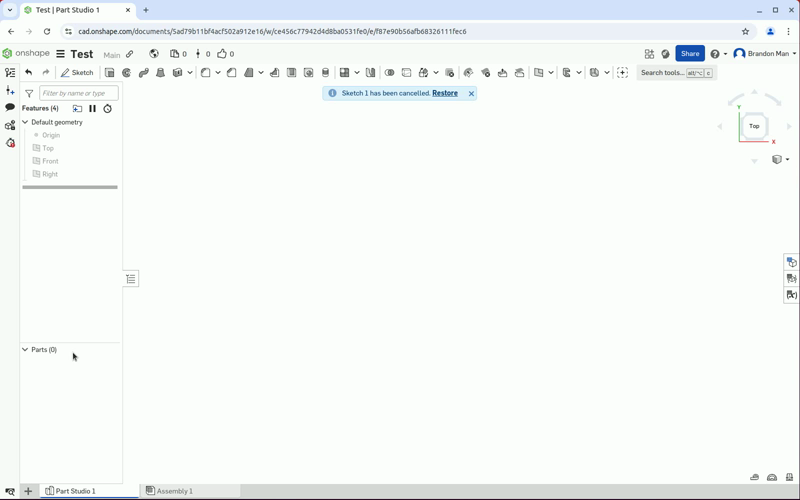
key(up)
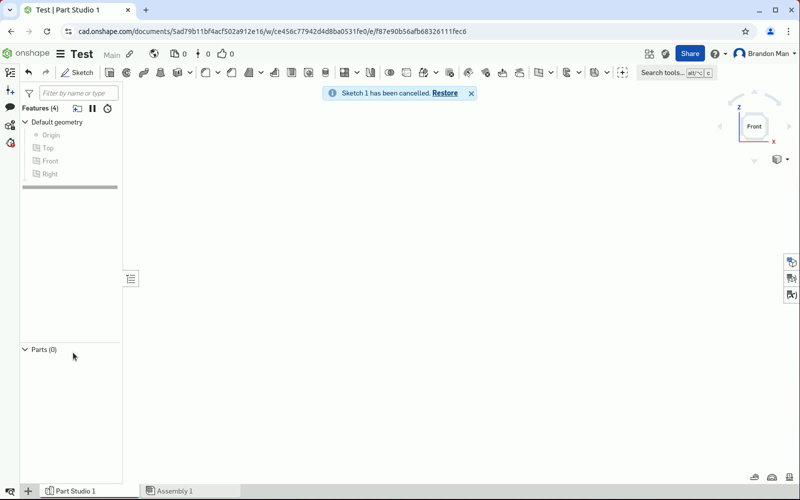
key_up(shift)
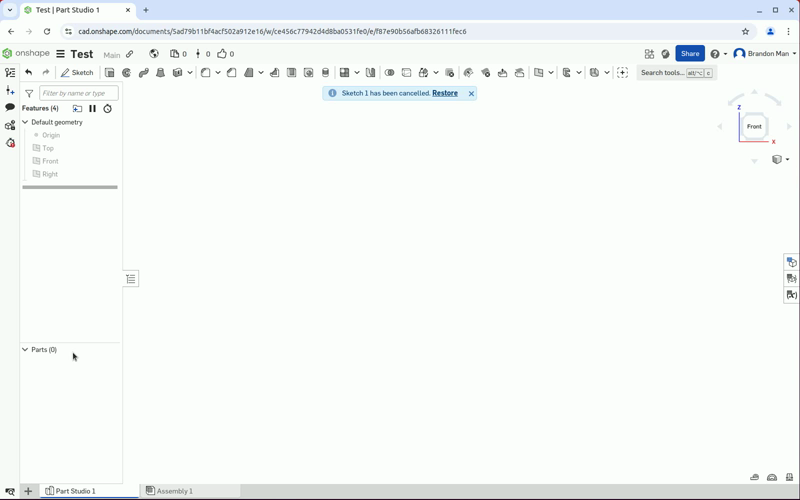
mouse_move(73, 352)
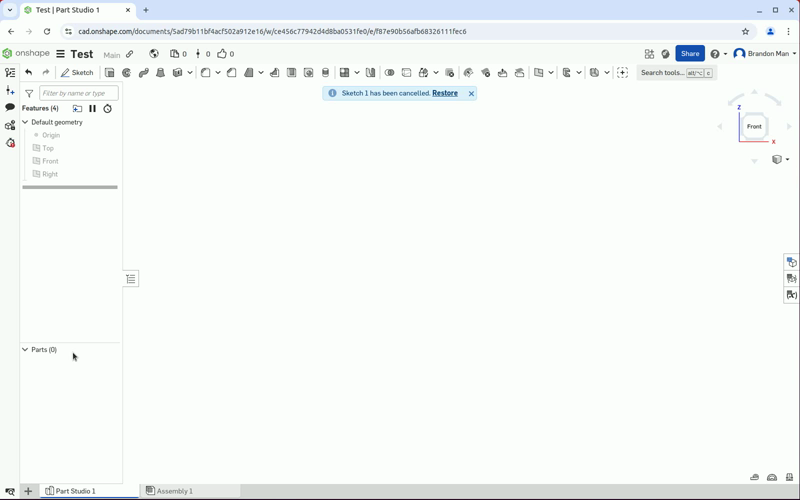
key(shift+y)
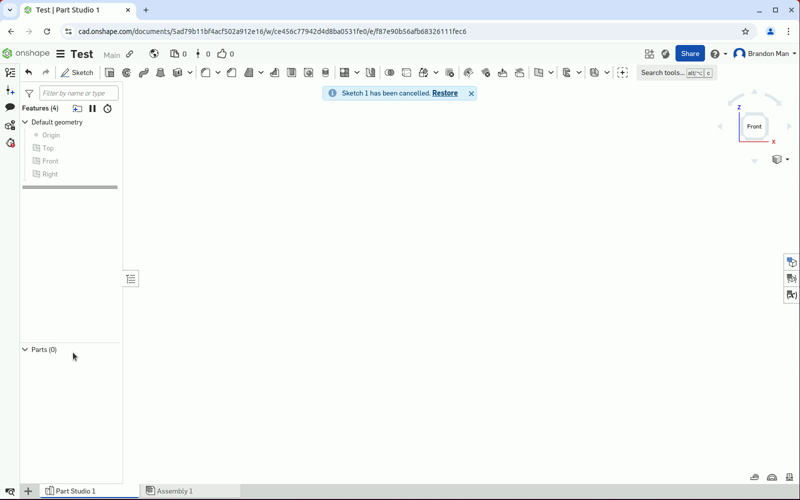
key(shift+s)
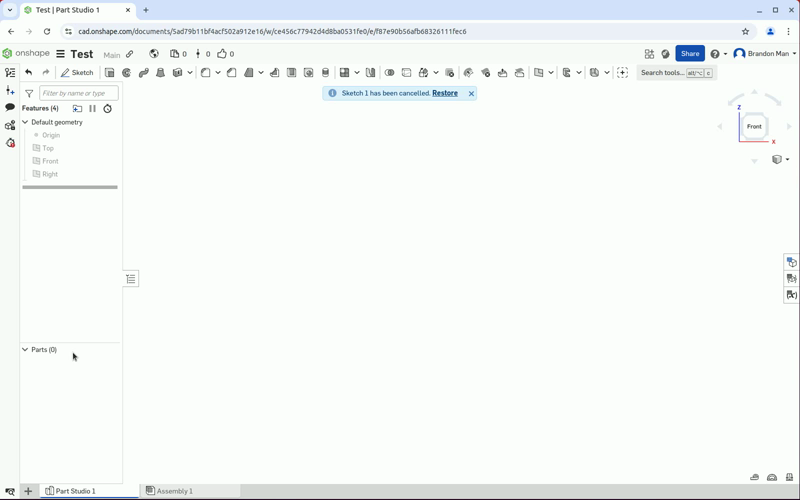
mouse_move(73, 163)
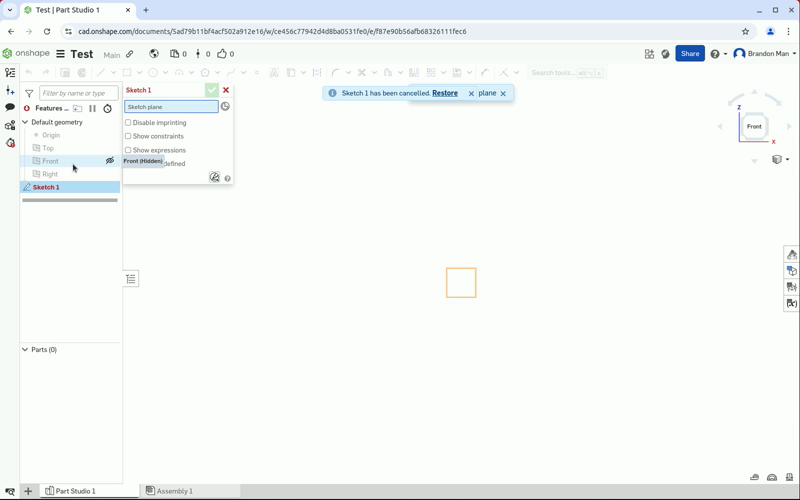
click(73, 163)
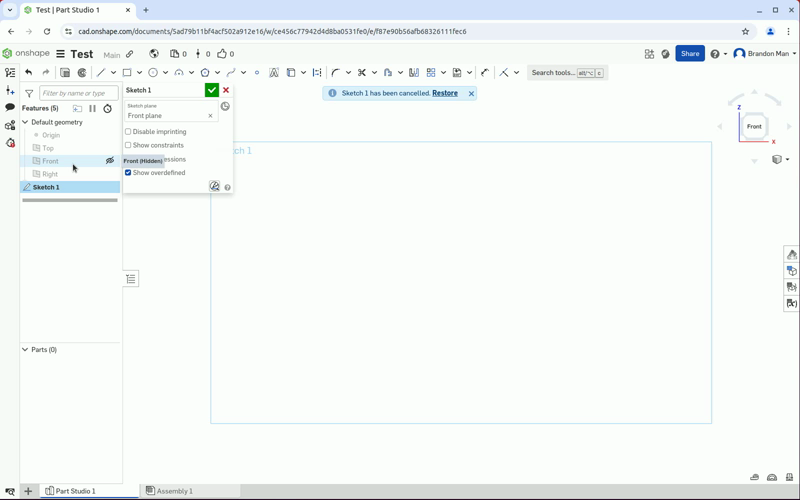
mouse_move(73, 352)
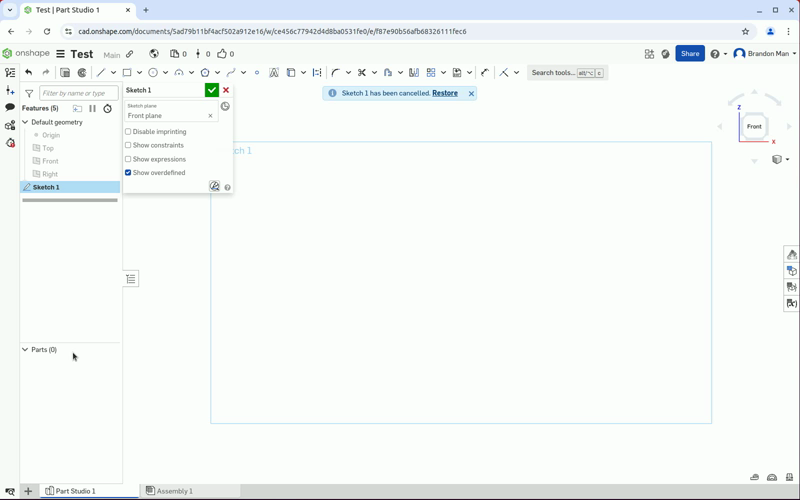
key(y)
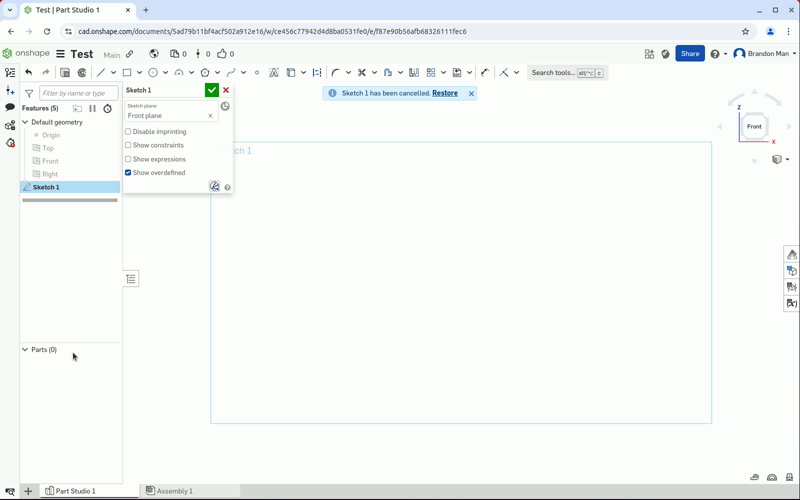
key(l)
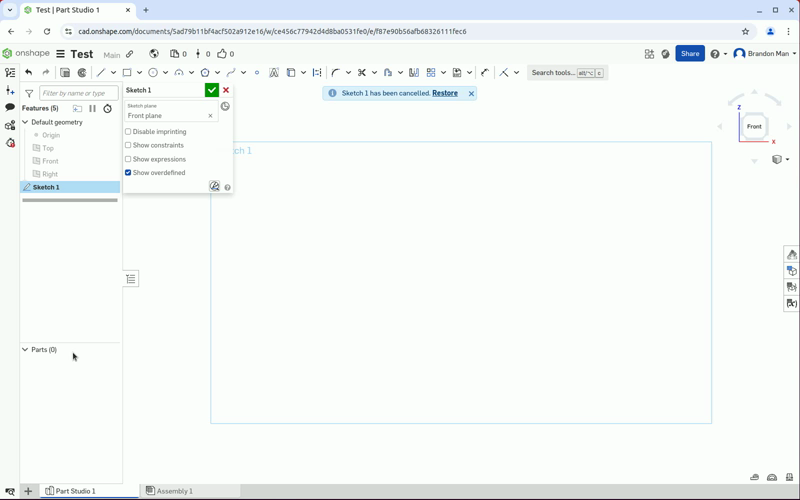
key_down(shift)
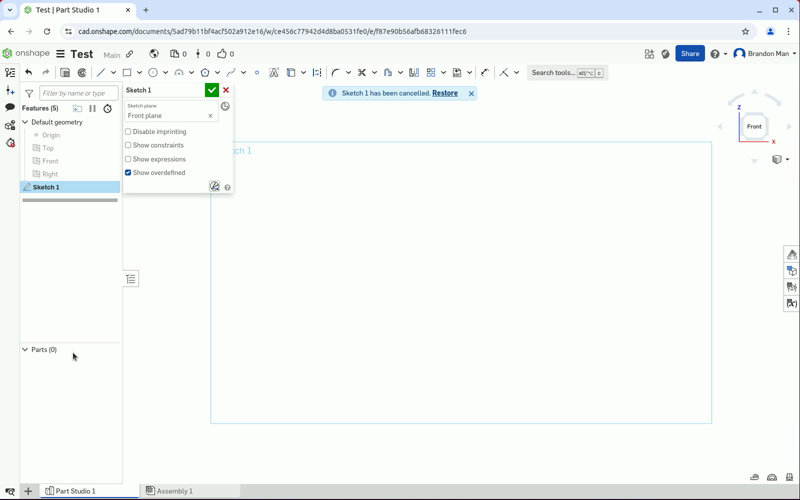
mouse_move(348, 395)
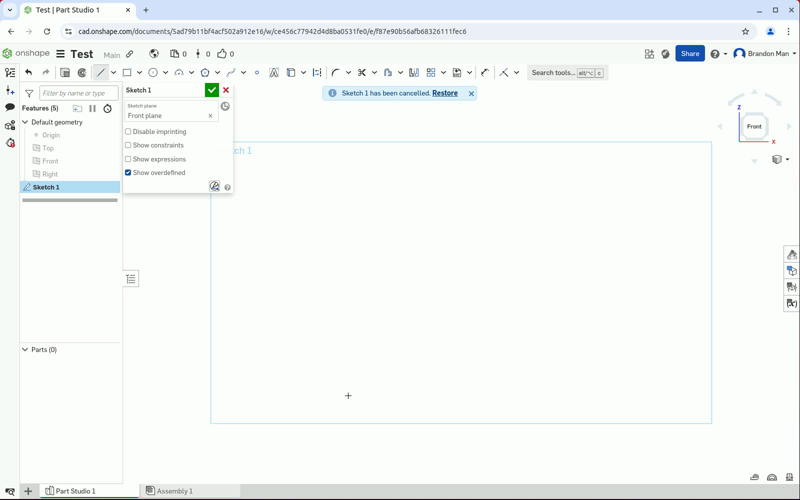
click(348, 395)
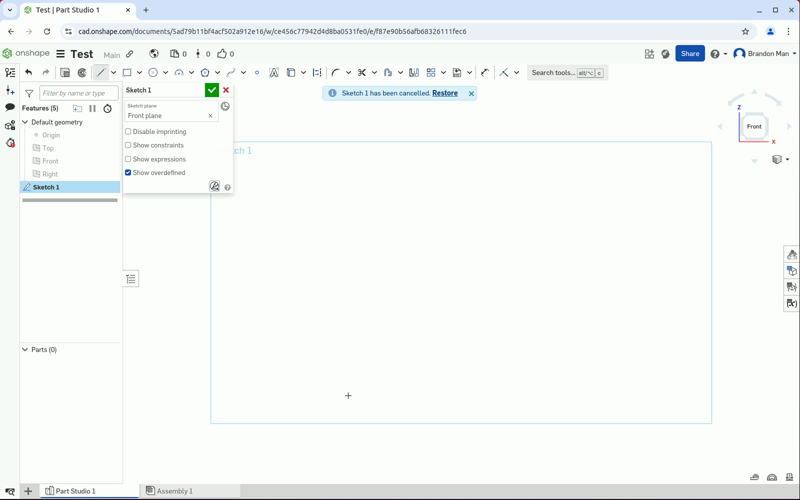
key_up(shift)
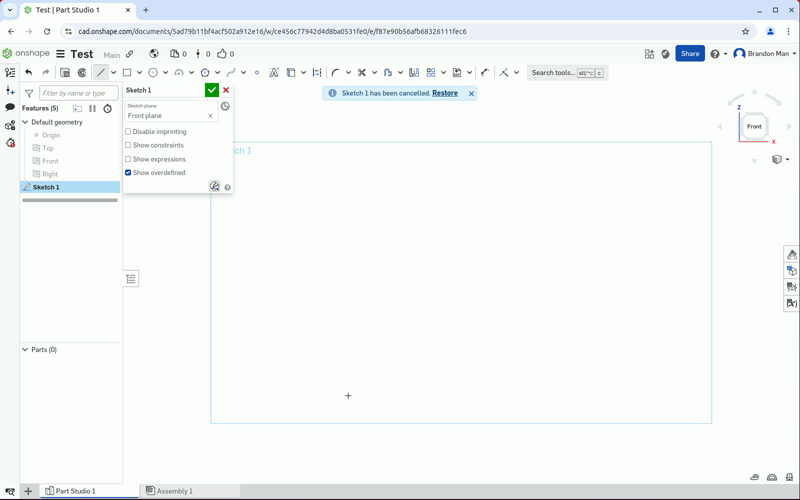
key_down(shift)
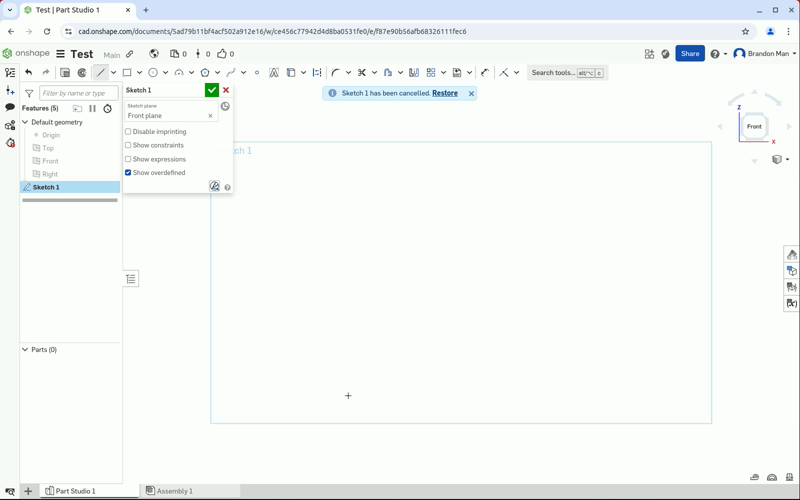
mouse_move(572, 395)
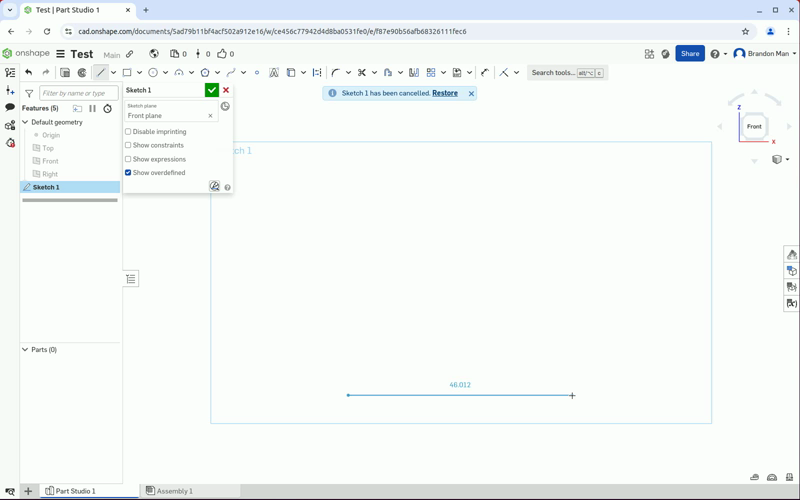
click(572, 395)
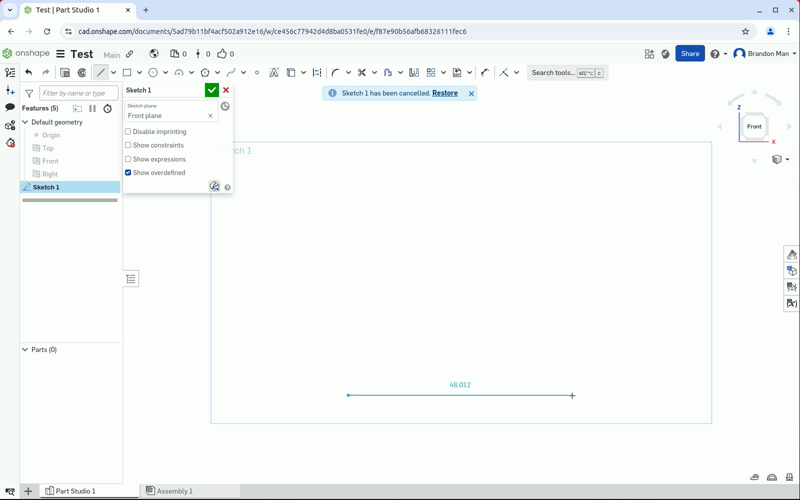
key_up(shift)
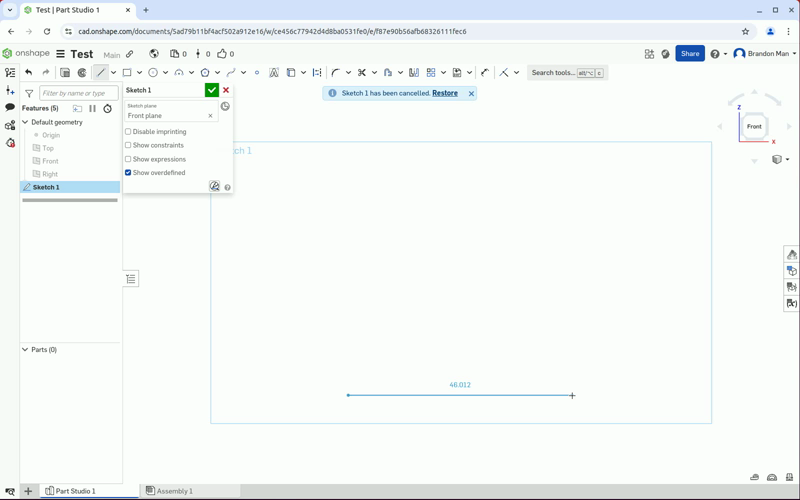
key_down(shift)
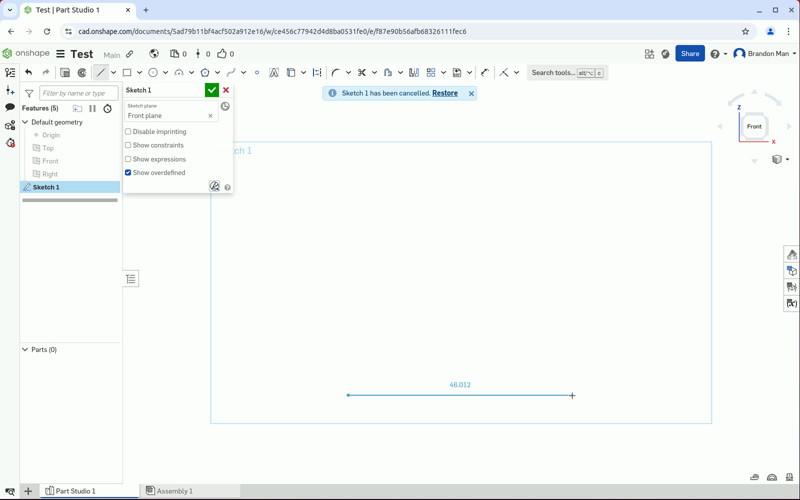
mouse_move(572, 171)
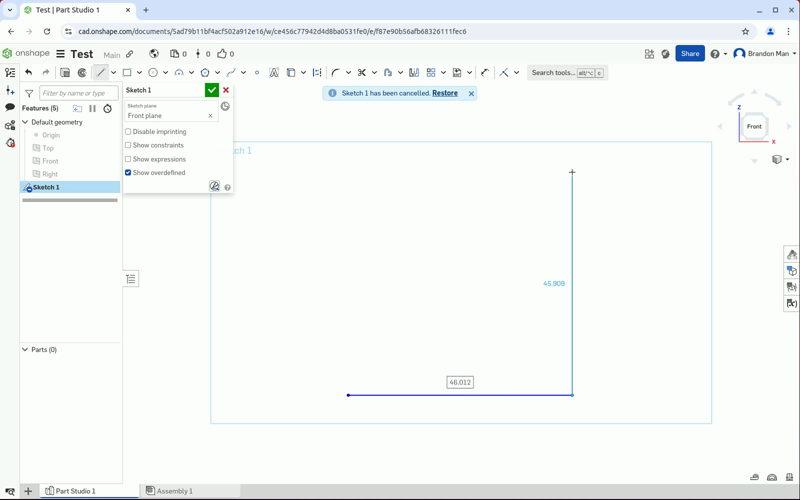
click(572, 171)
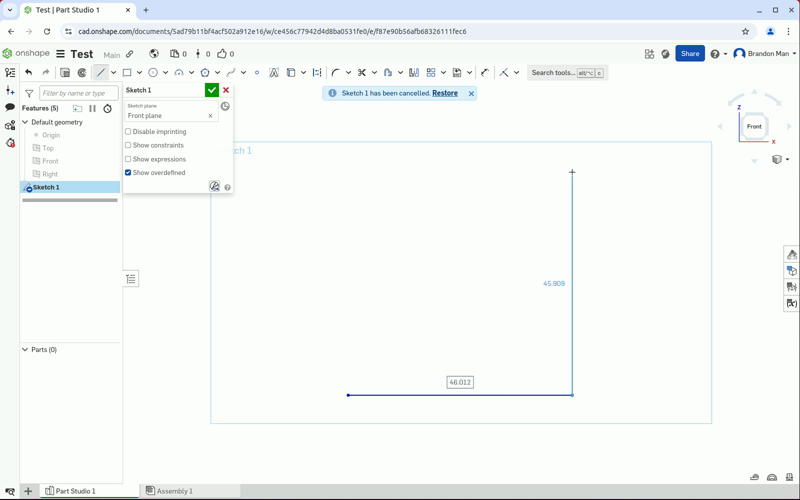
key_up(shift)
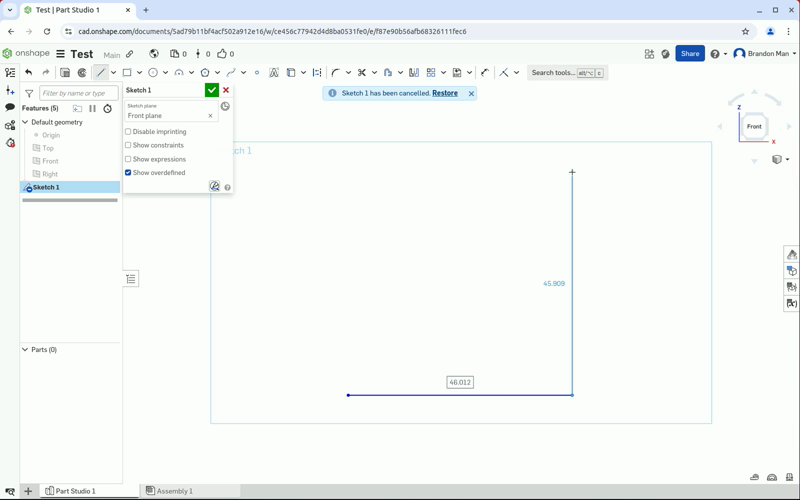
key_down(shift)
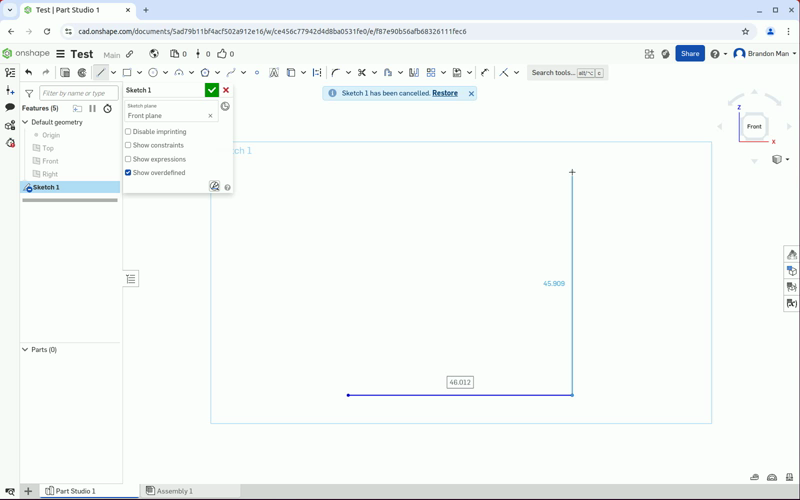
mouse_move(348, 171)
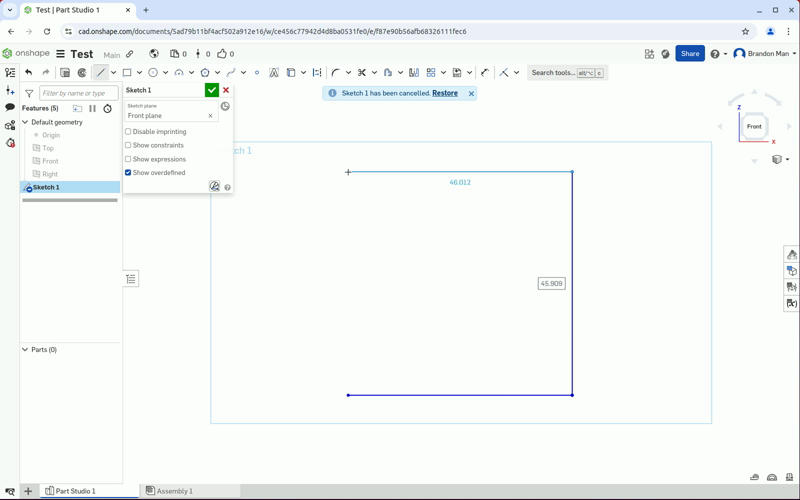
click(348, 171)
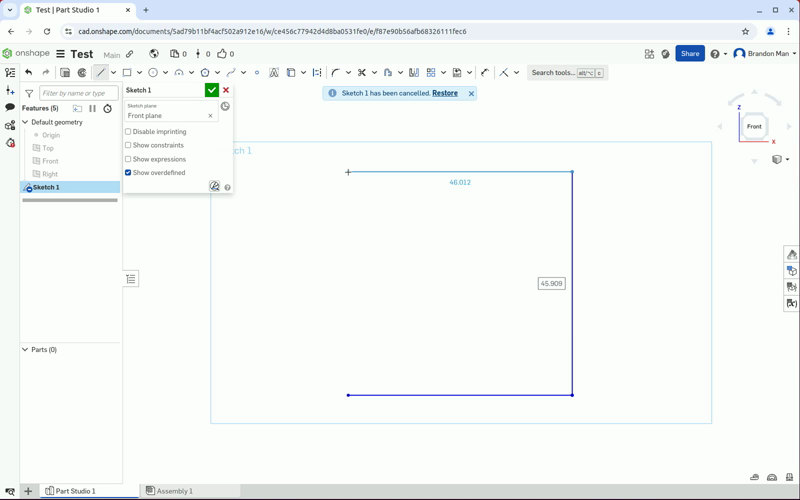
key_up(shift)
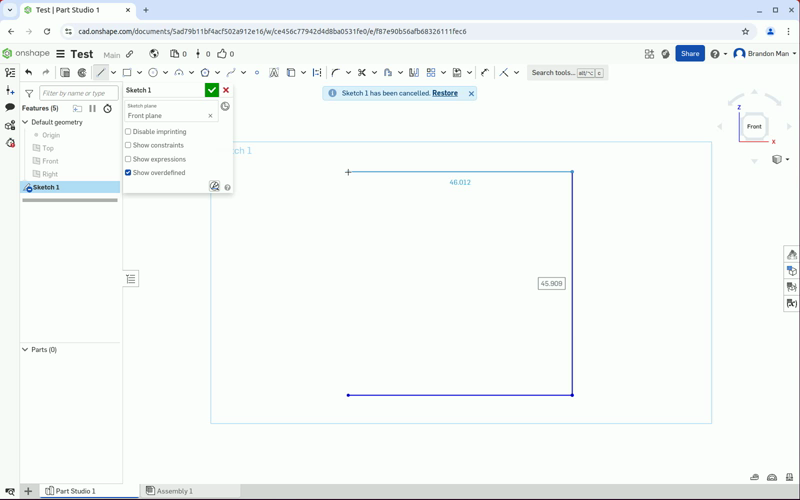
key_down(shift)
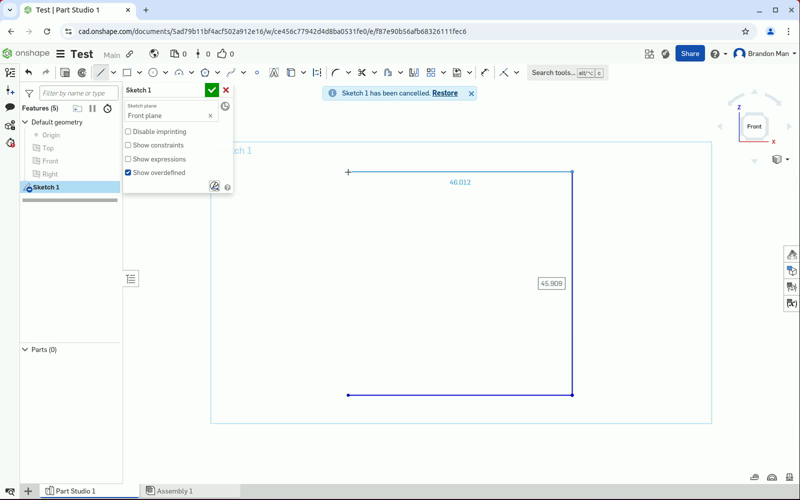
mouse_move(348, 395)
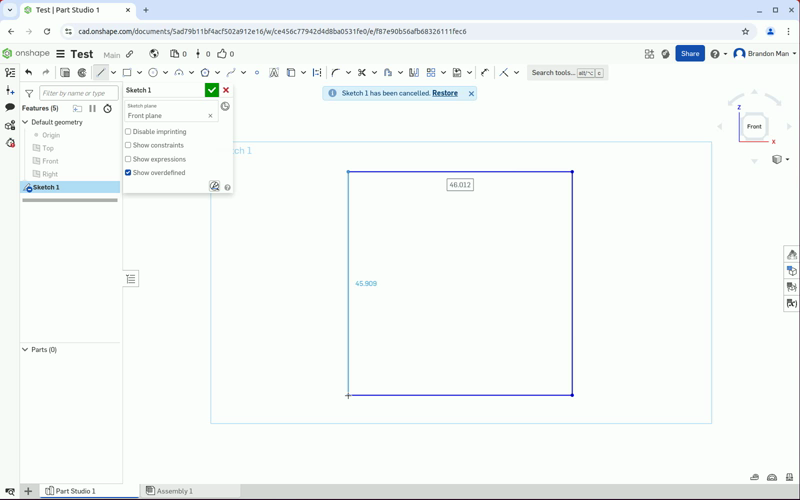
key_up(shift)
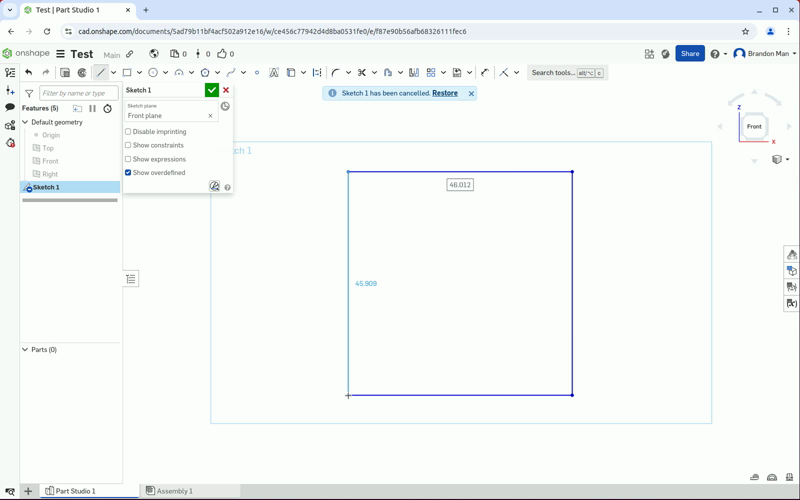
click(348, 395)
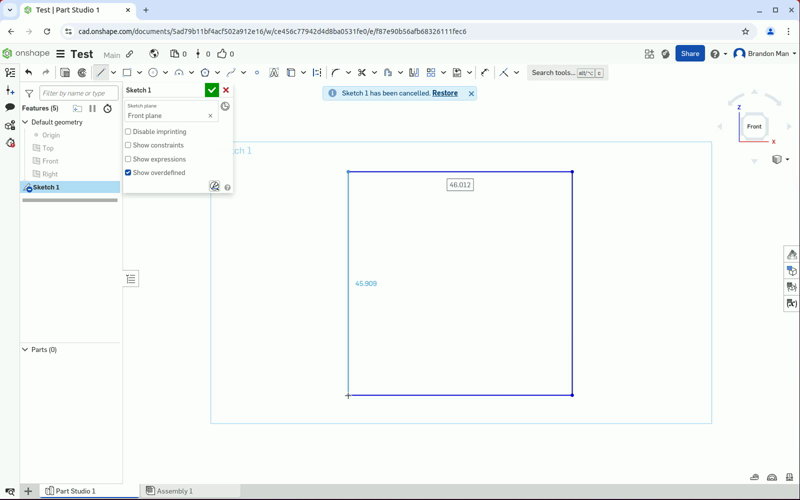
key(esc)
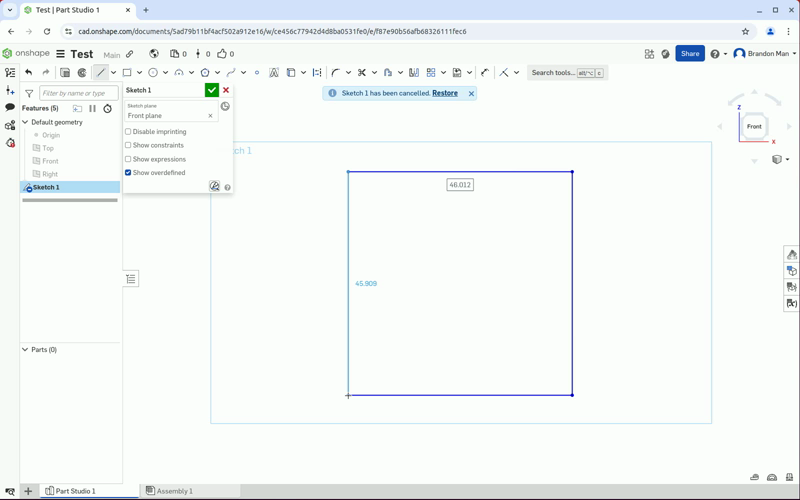
mouse_move(387, 255)
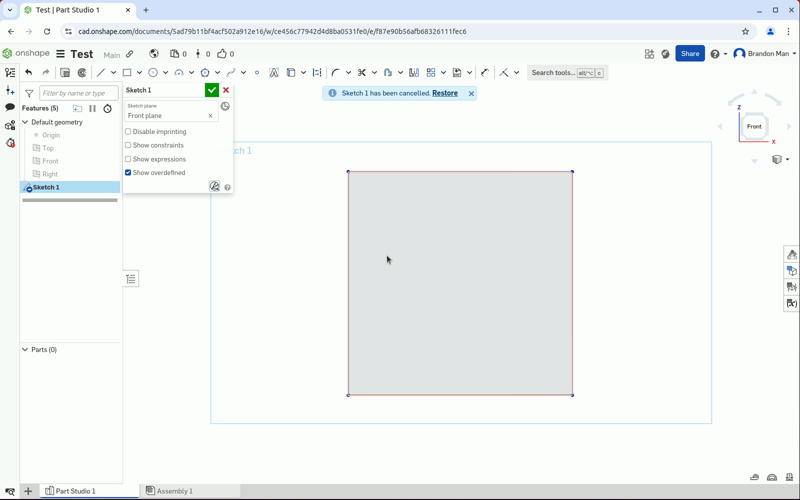
click(387, 255)
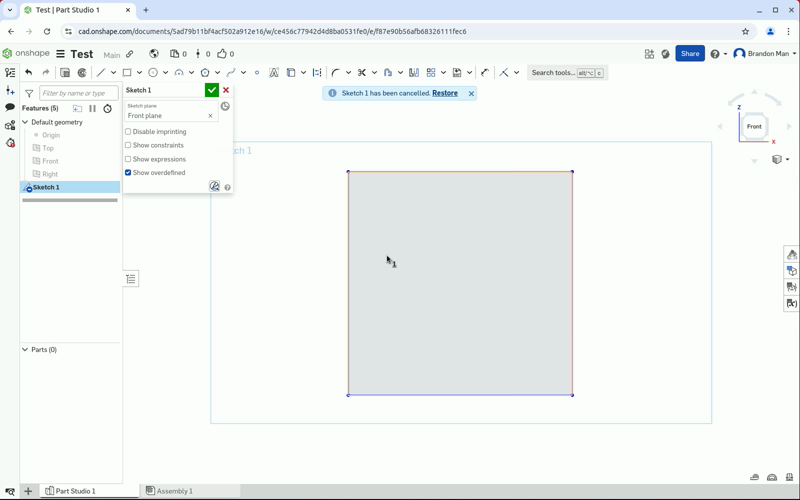
mouse_move(73, 352)
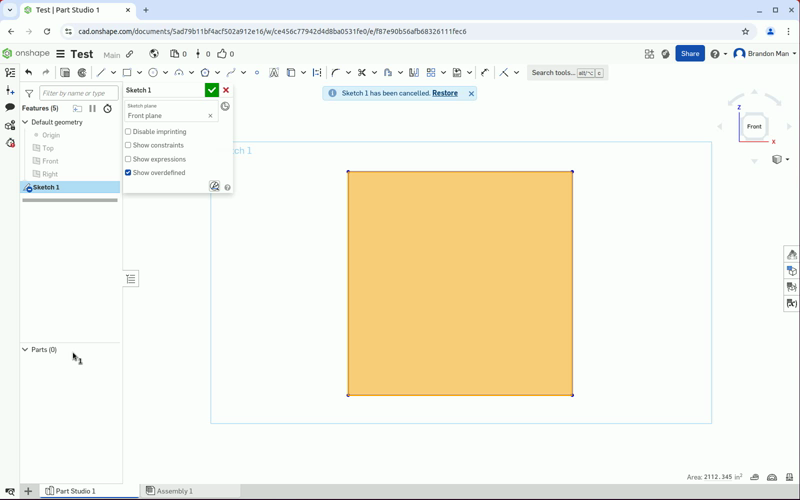
key(shift+y)
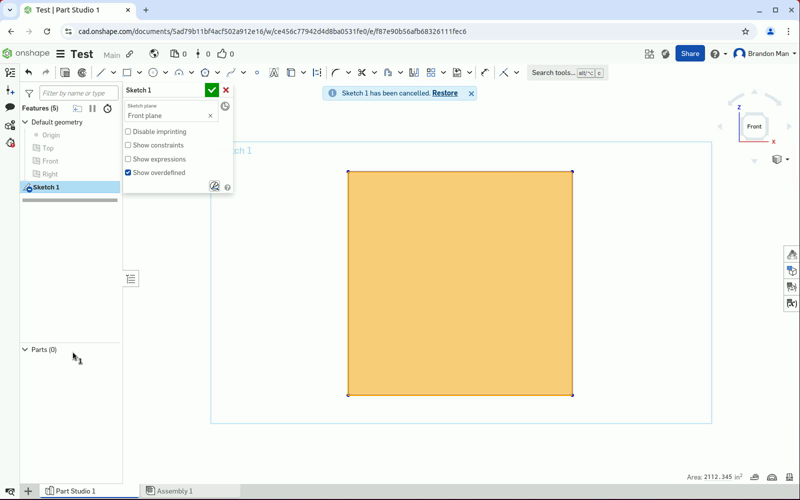
key(shift+e)
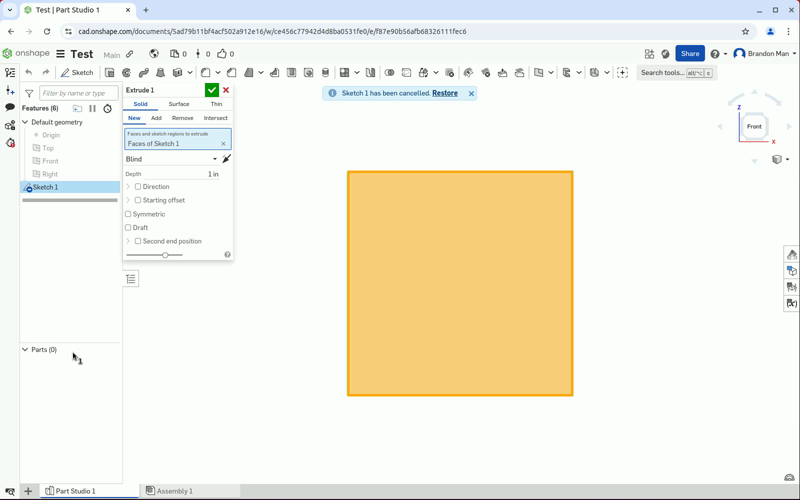
mouse_move(143, 106)
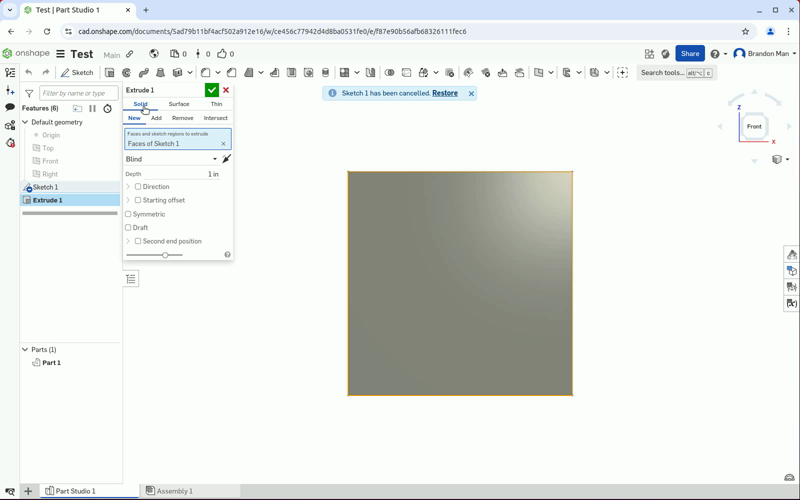
click(143, 106)
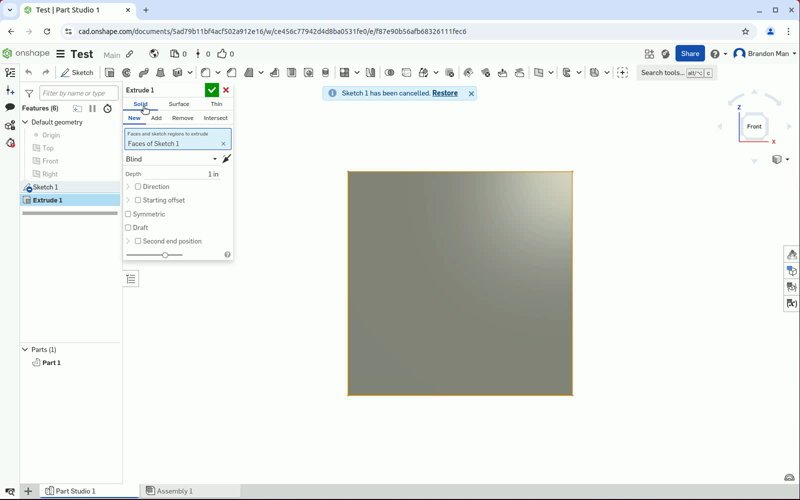
mouse_move(137, 120)
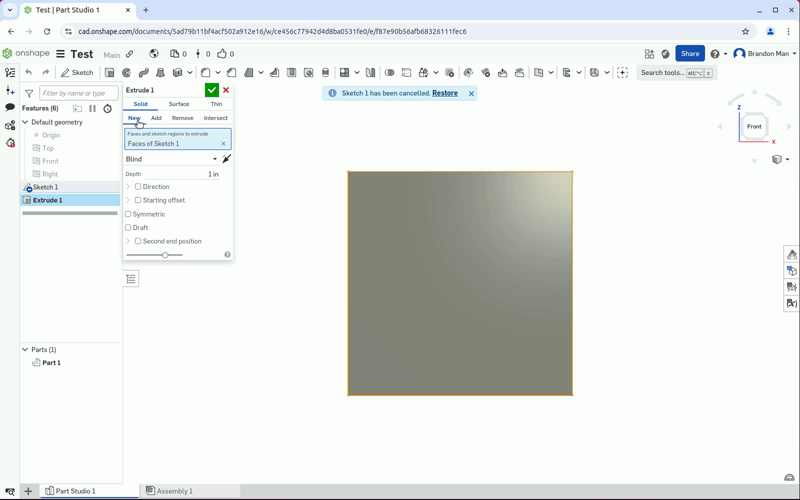
click(137, 120)
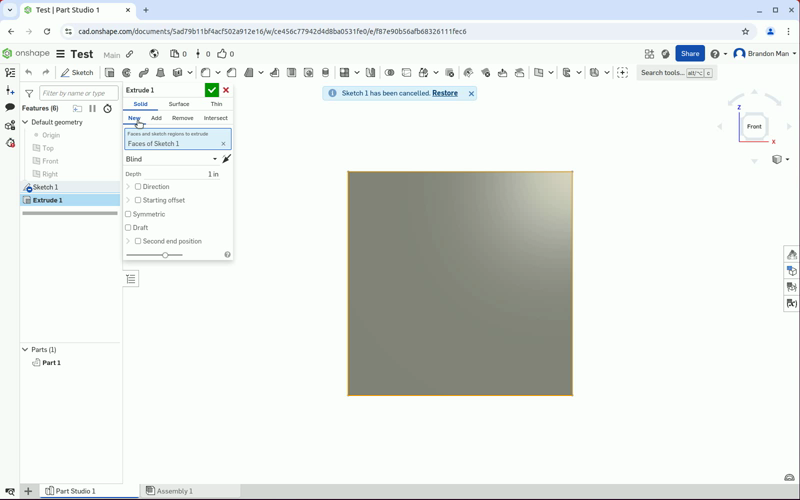
key(tab, 4)
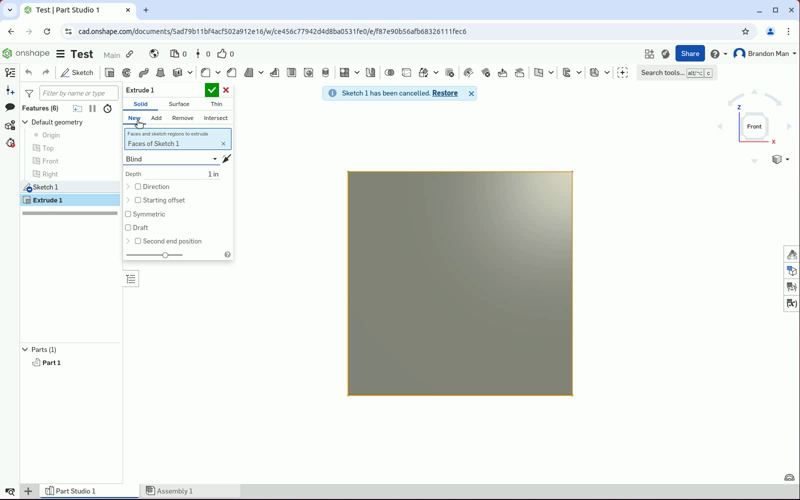
text(-16.85)
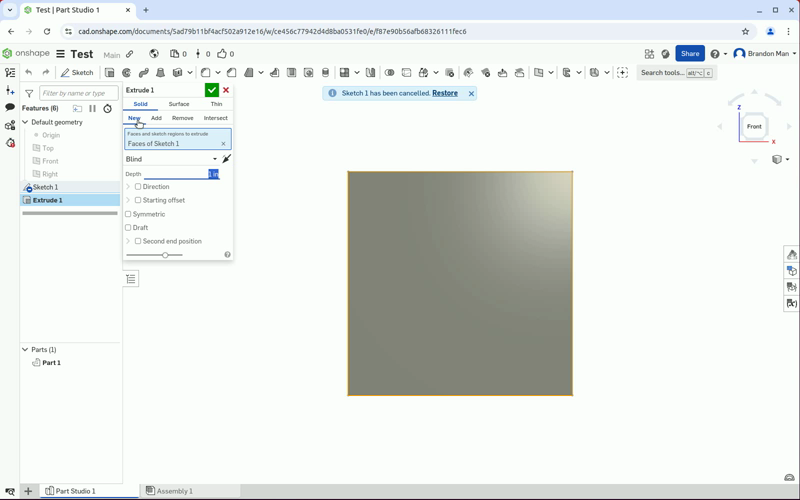
key(enter)
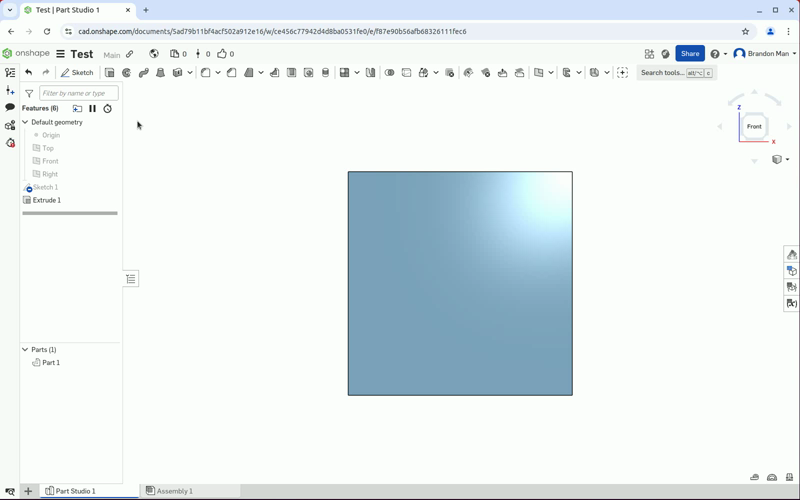
key(shift+h)
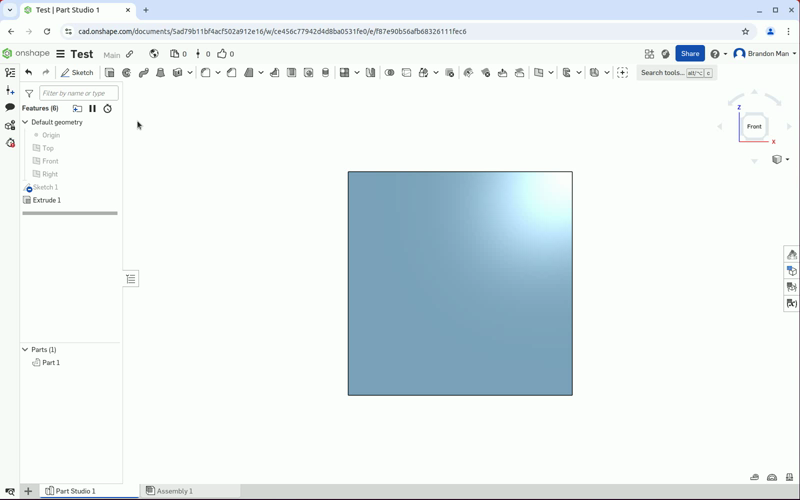
key(shift+h)
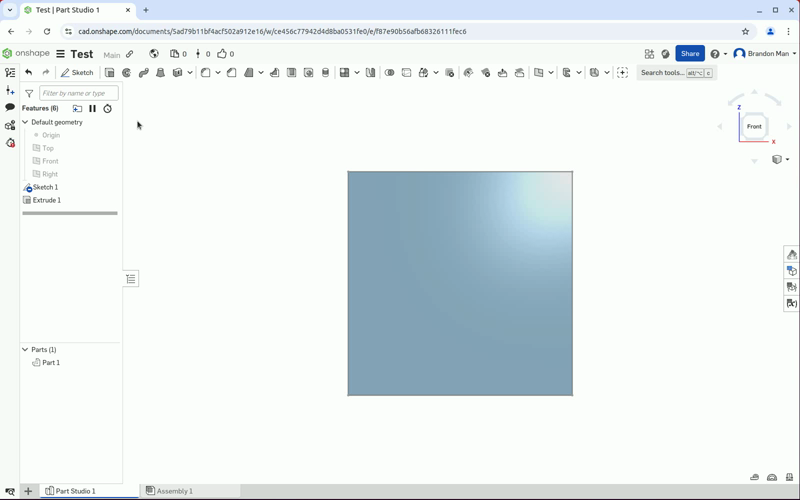
mouse_move(73, 189)
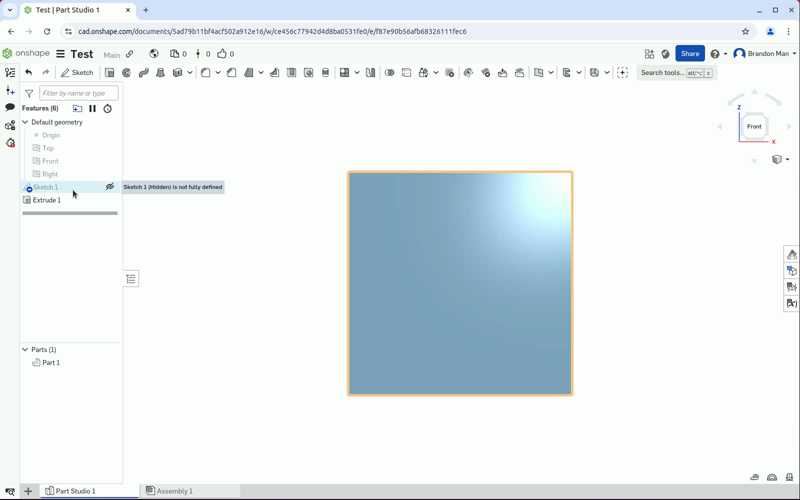
click(73, 189)
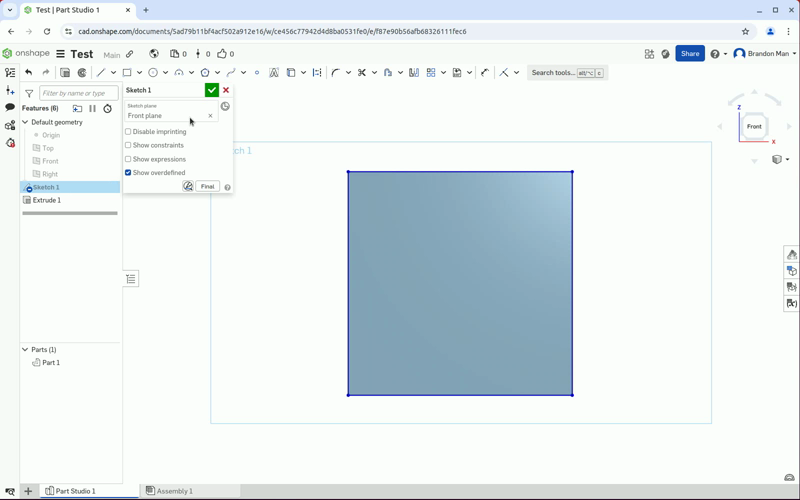
mouse_move(229, 92)
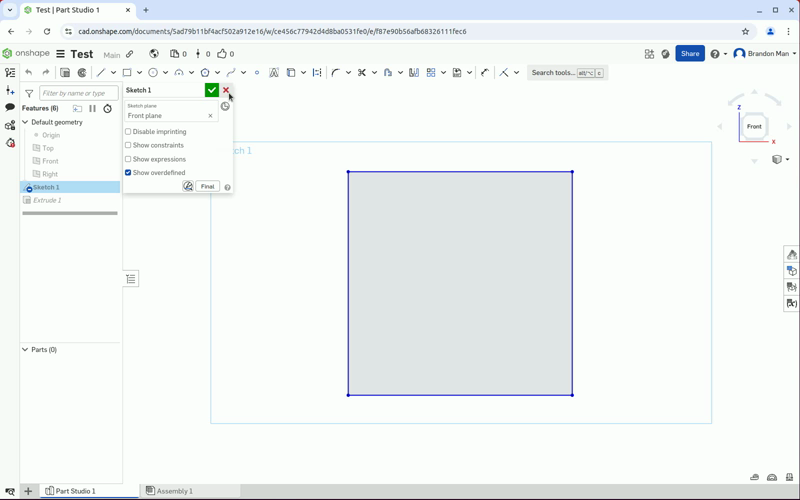
click(229, 92)
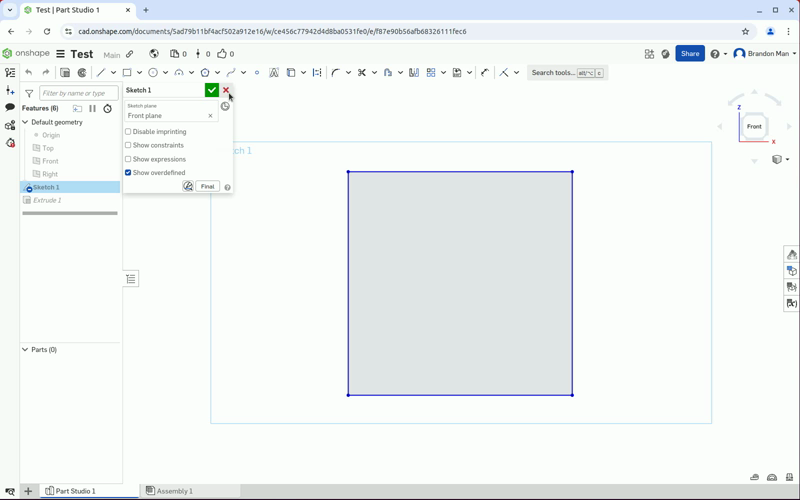
key(shift+s)
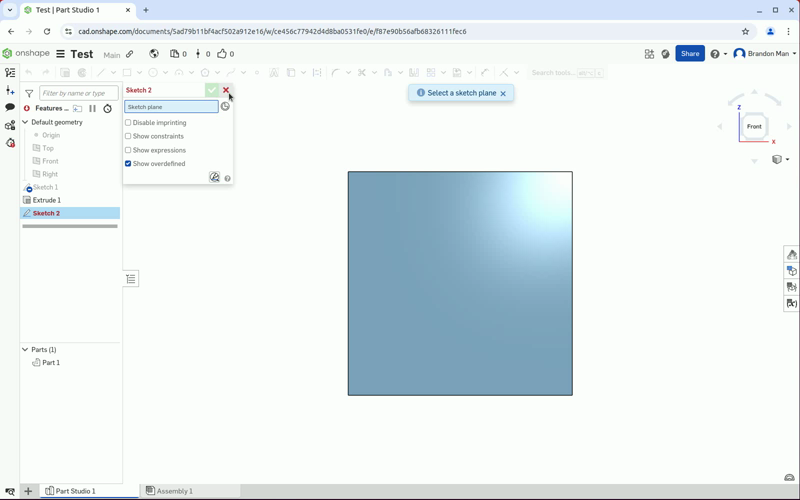
mouse_move(73, 163)
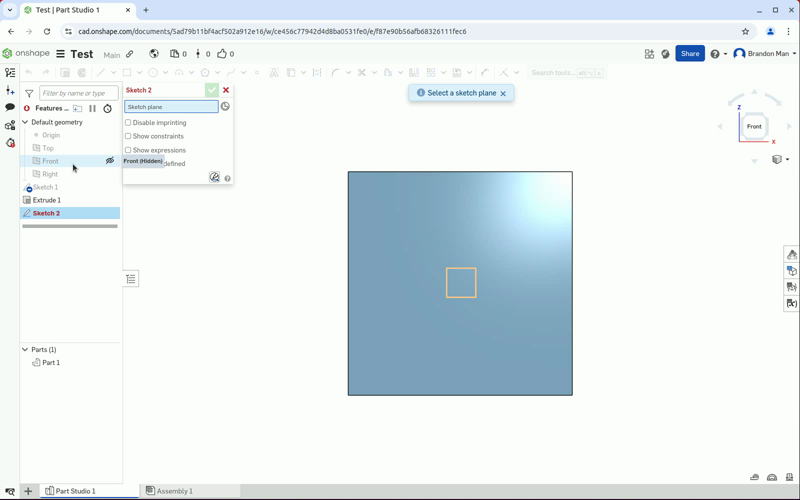
click(73, 163)
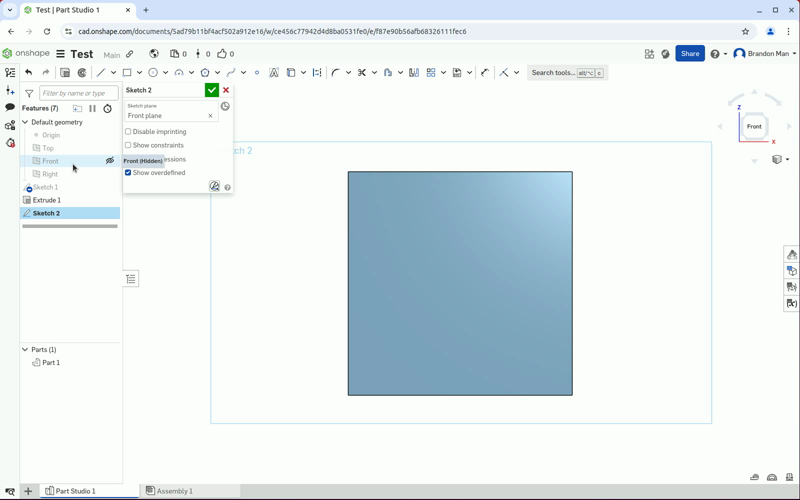
mouse_move(73, 352)
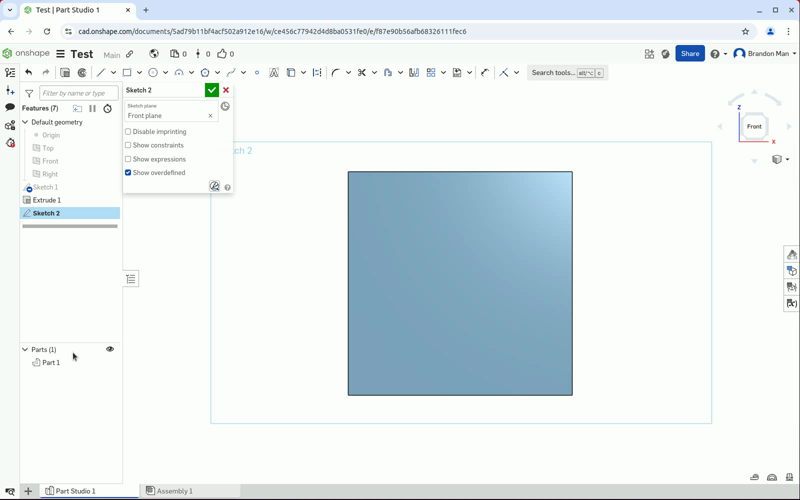
key(y)
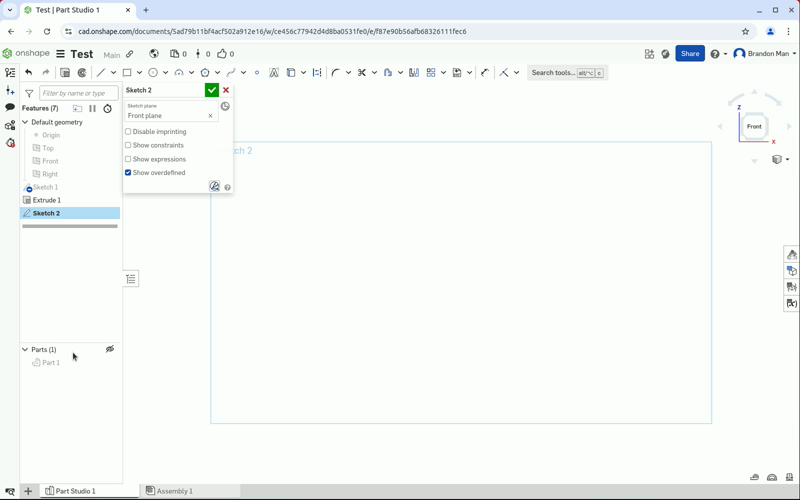
key(c)
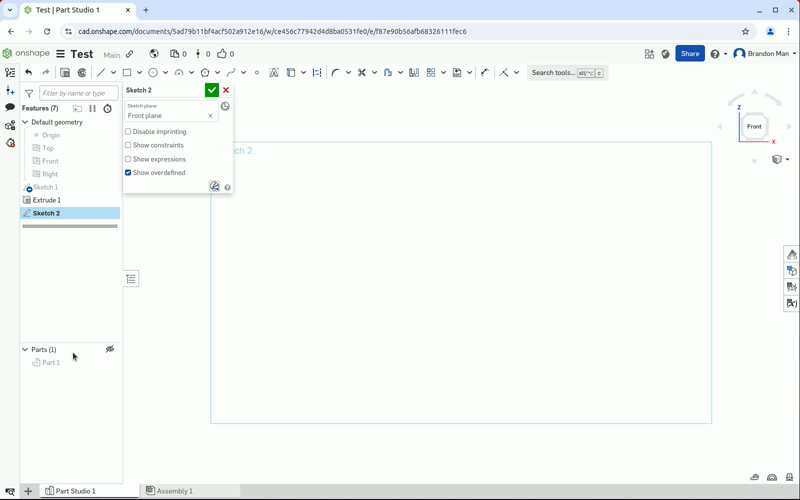
key_down(shift)
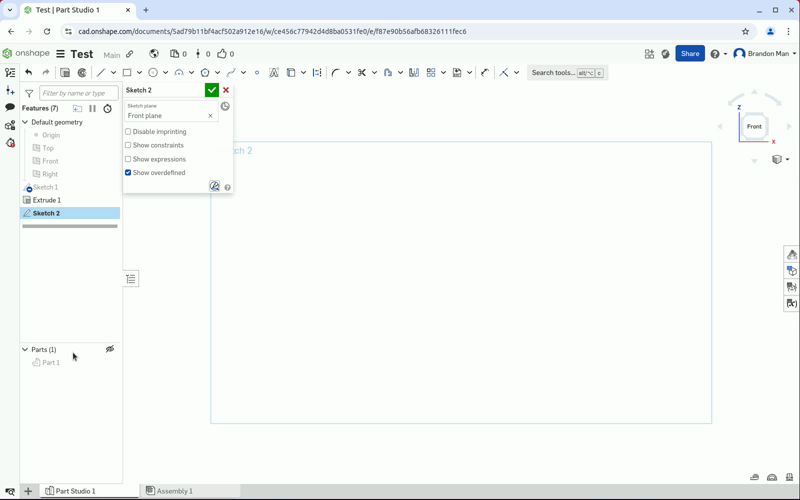
mouse_move(461, 282)
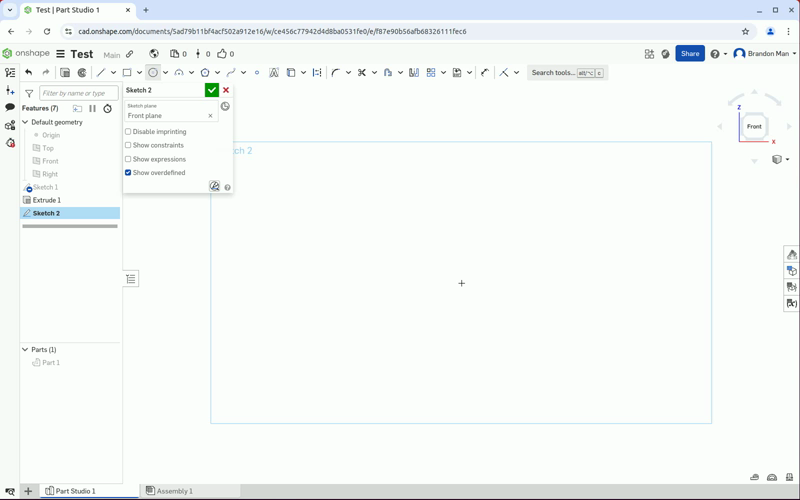
click(461, 282)
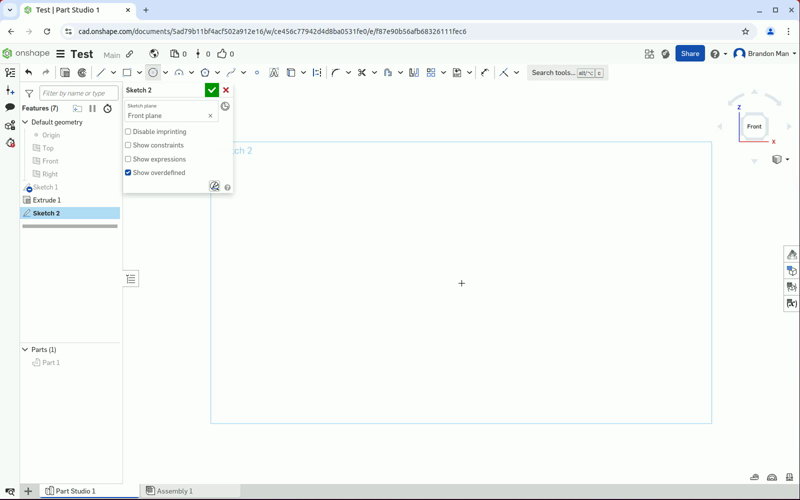
key_up(shift)
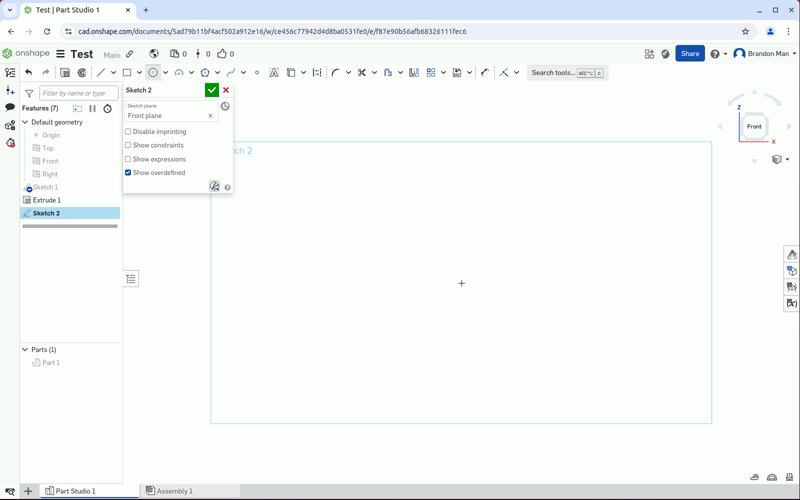
mouse_move(490, 282)
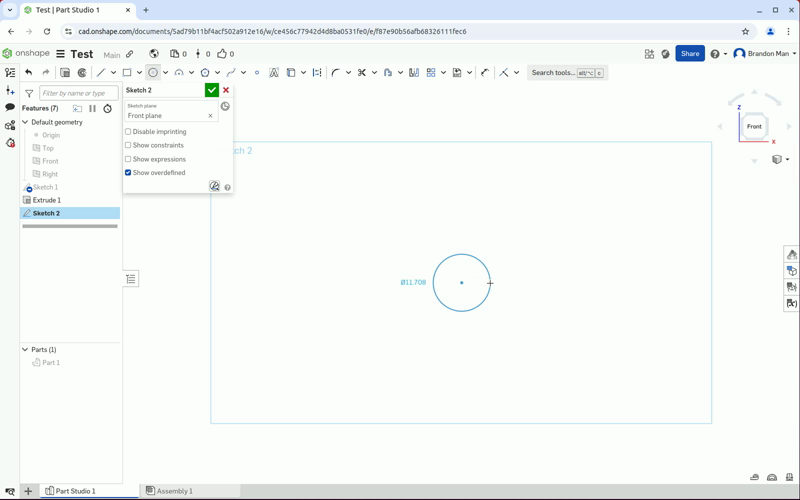
click(490, 282)
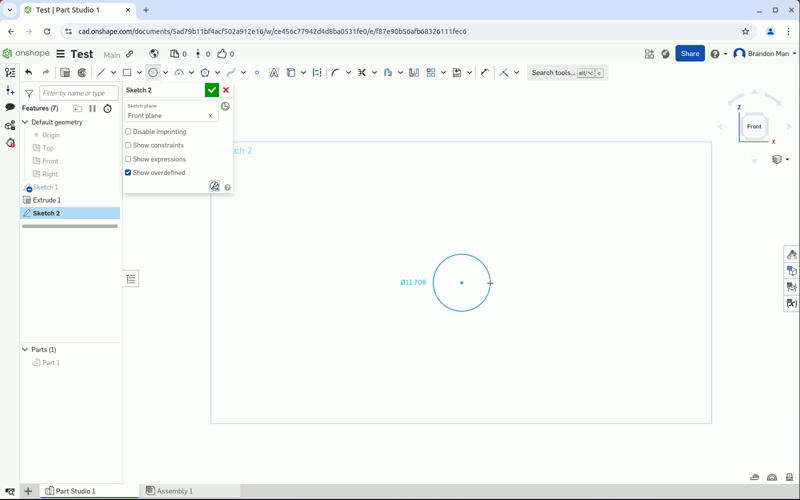
key(esc)
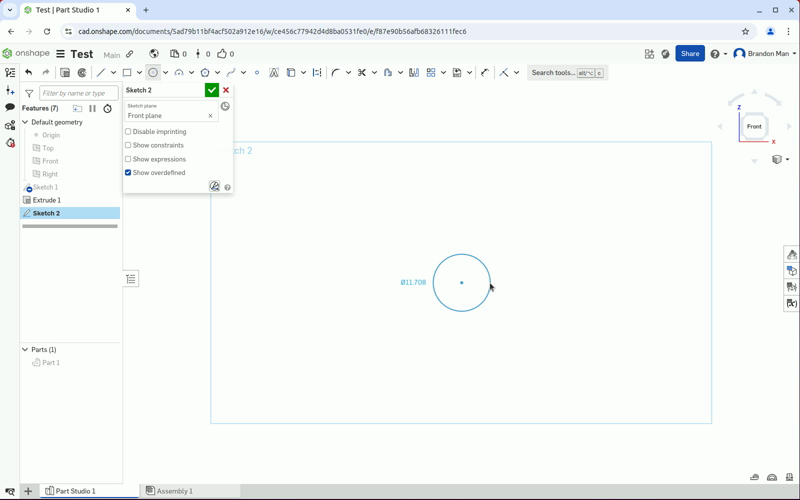
mouse_move(453, 272)
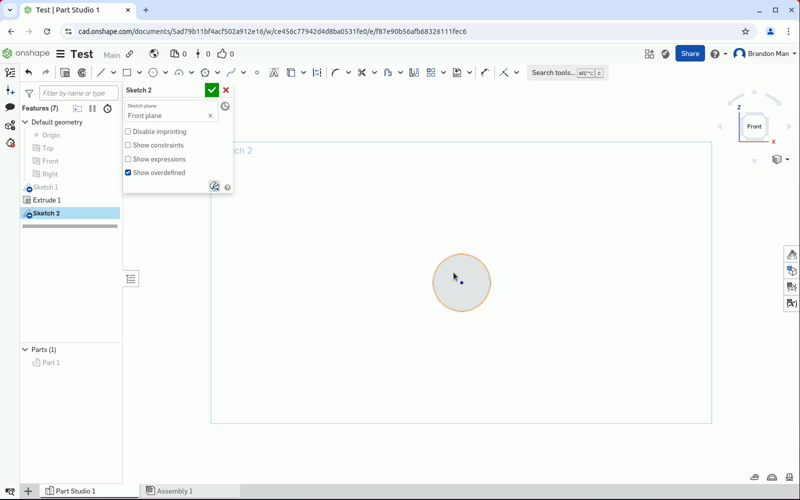
click(453, 272)
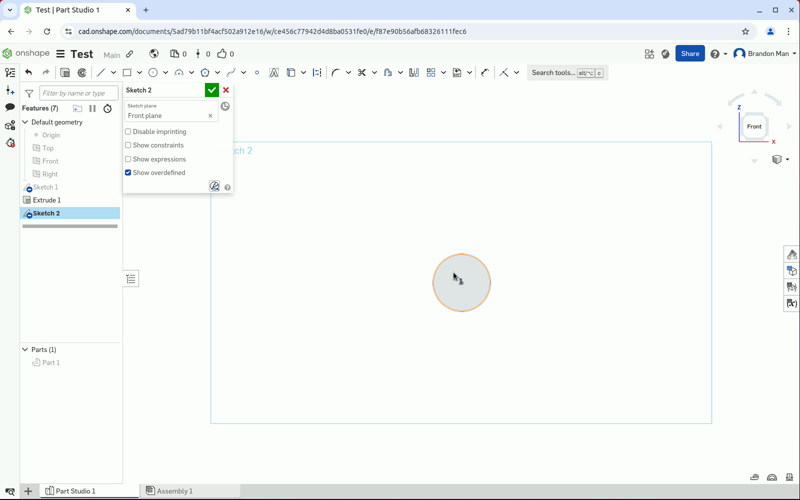
mouse_move(73, 352)
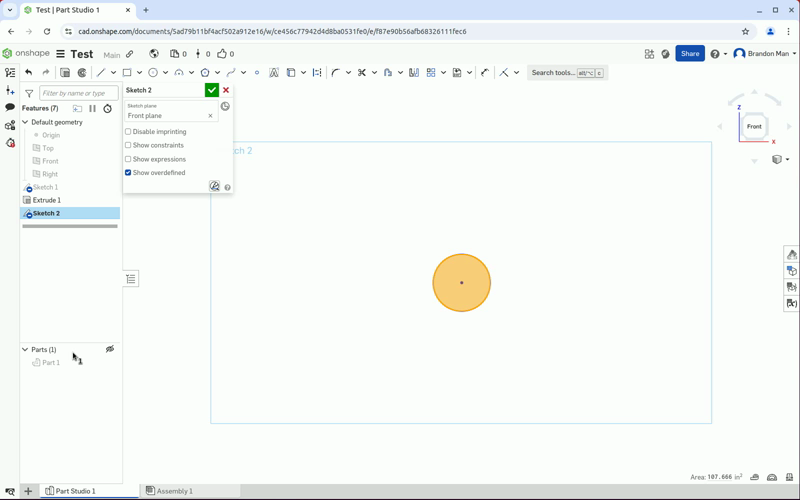
key(shift+y)
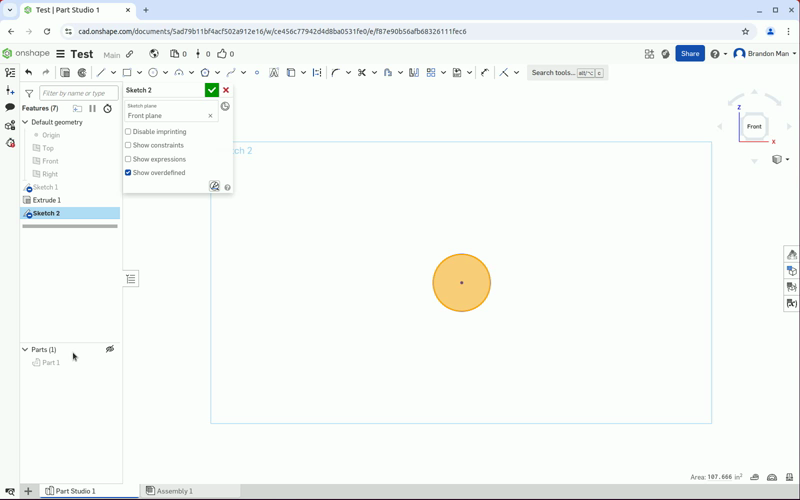
key(shift+e)
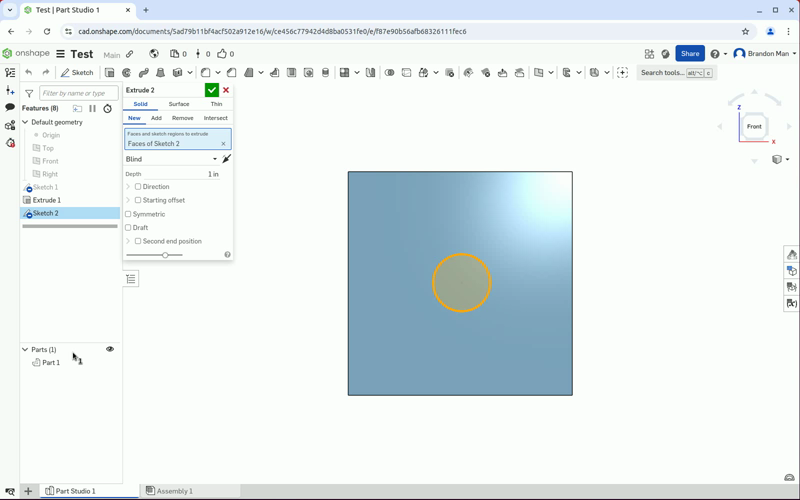
mouse_move(143, 106)
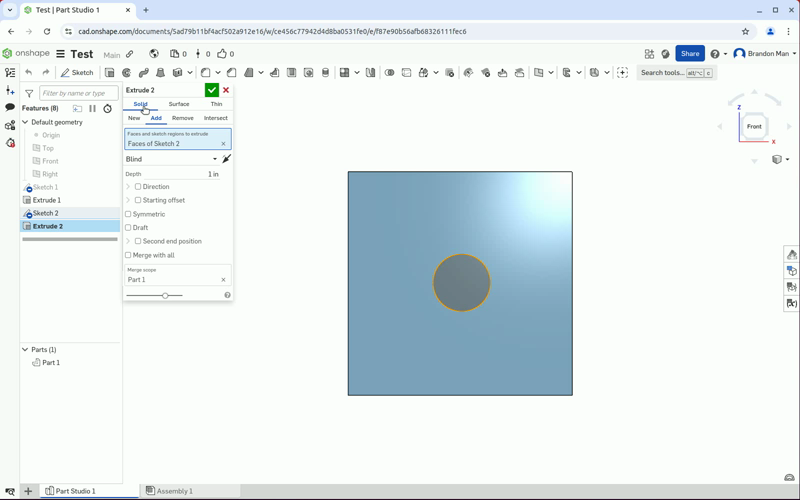
click(143, 106)
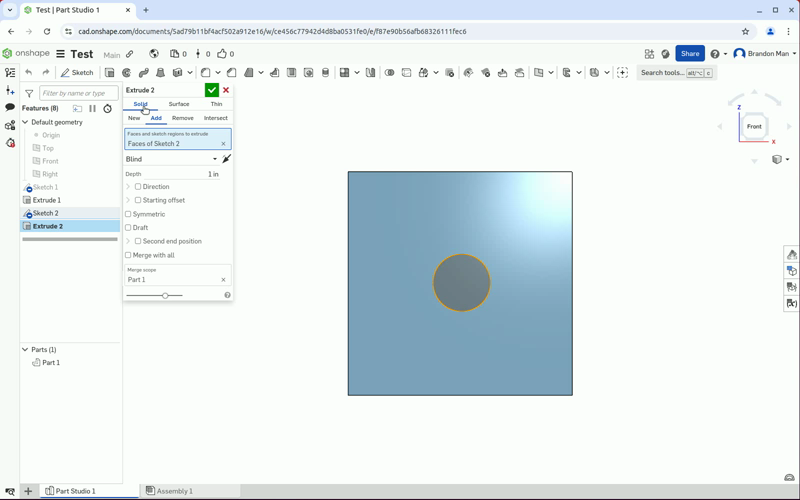
mouse_move(186, 120)
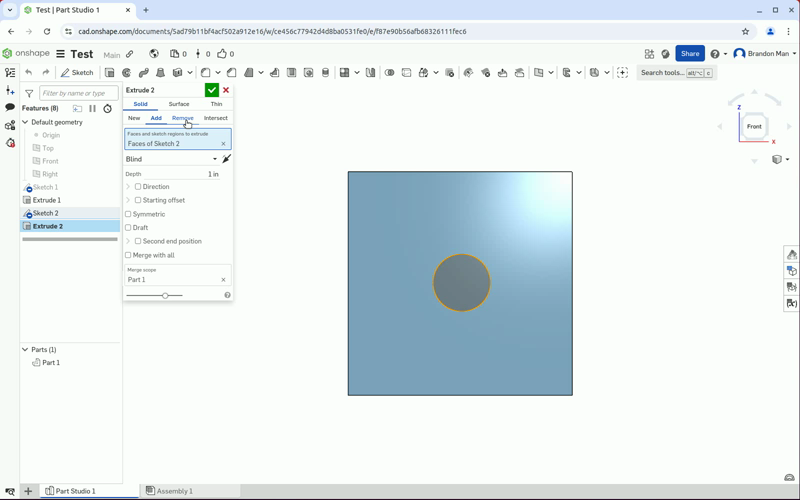
click(186, 120)
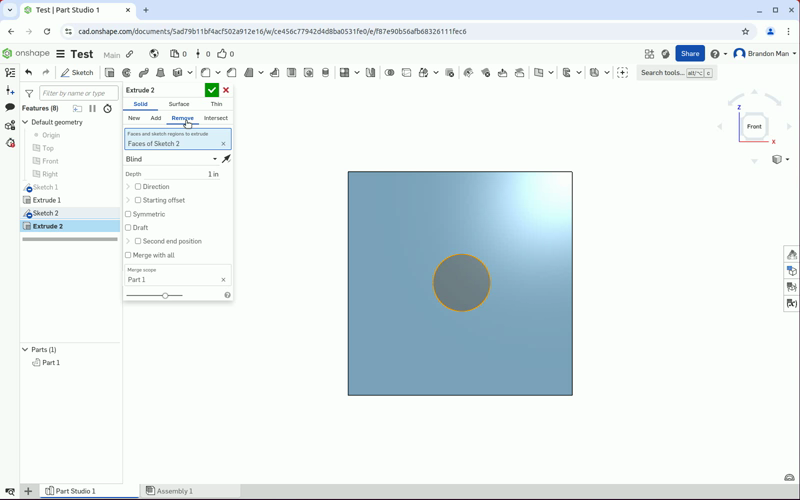
key(tab, 4)
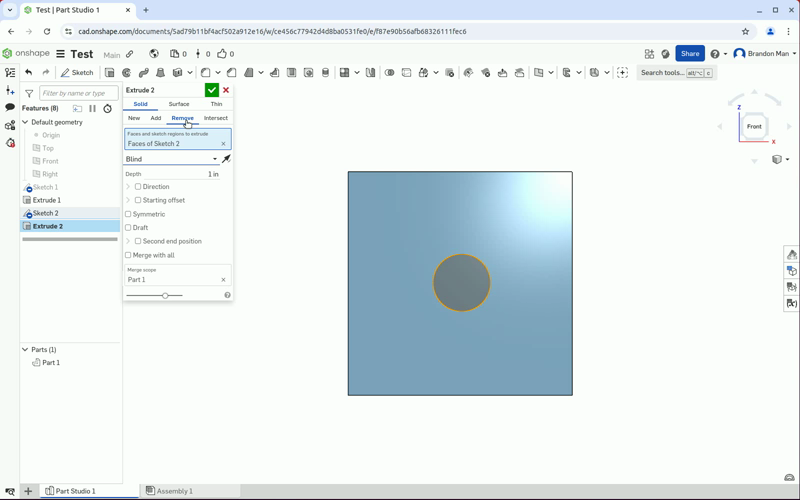
text(16.85)
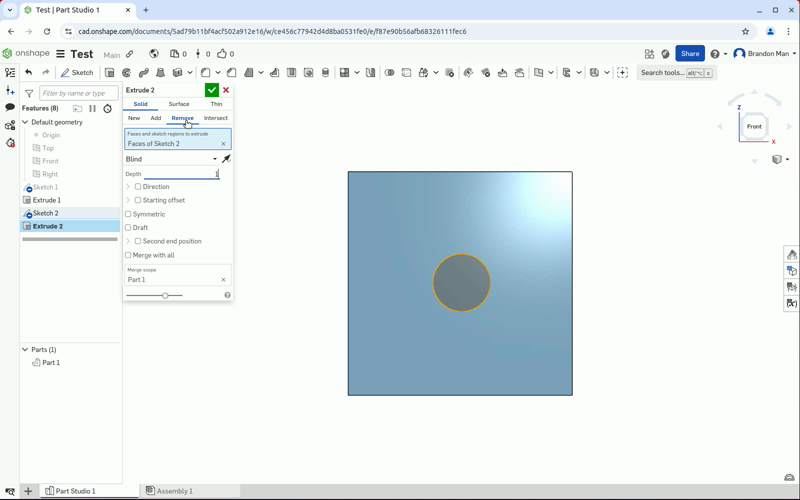
key(tab, 6)
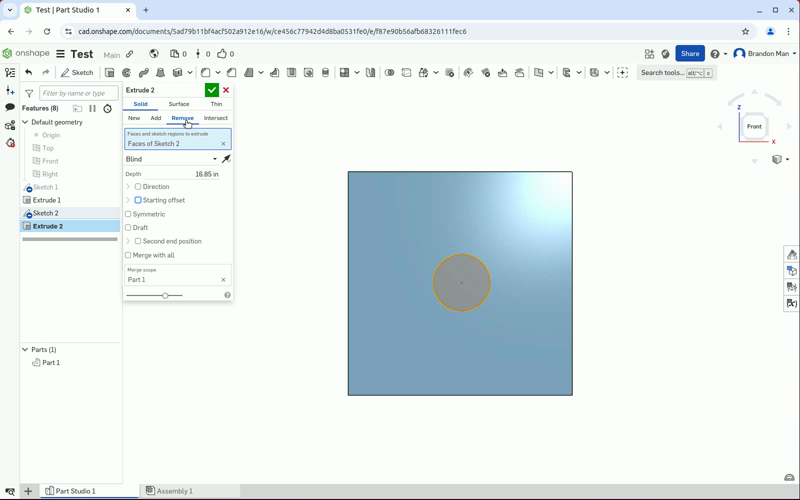
key(space)
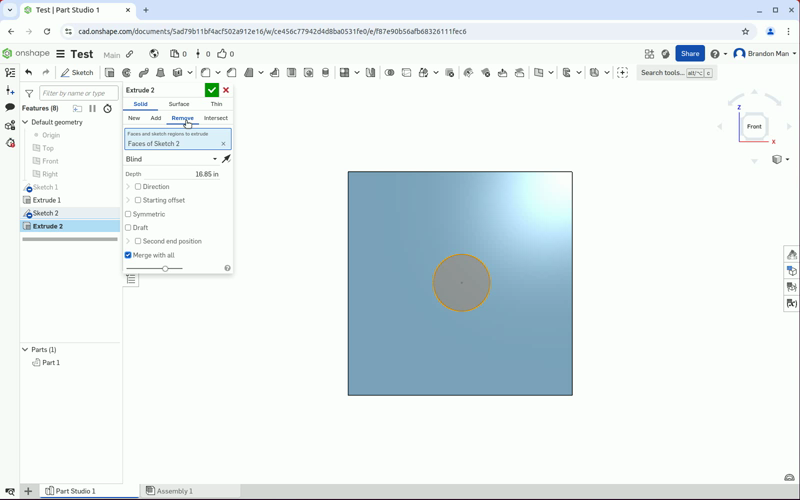
key(enter)
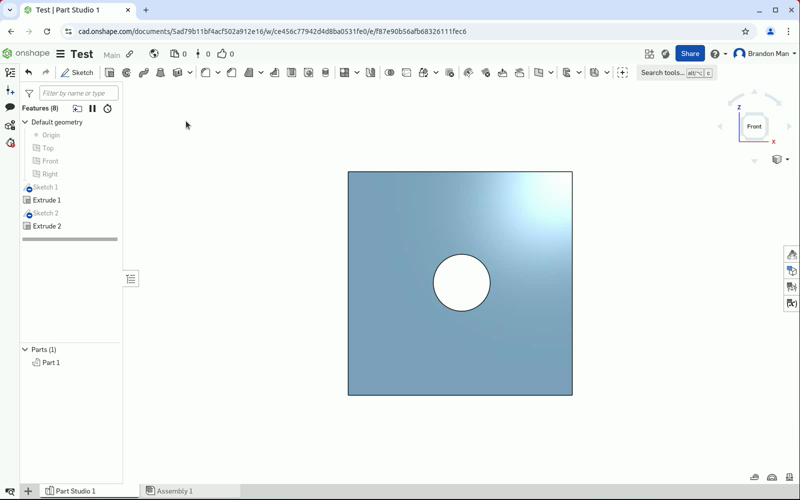
key(shift+h)
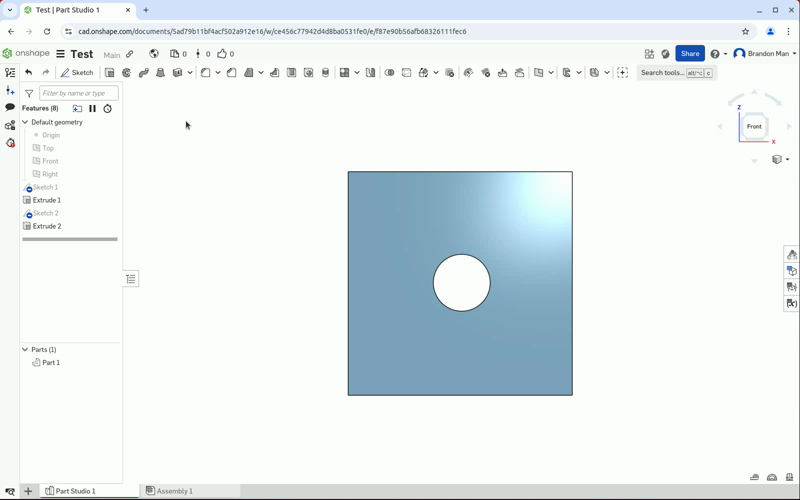
key(shift+h)
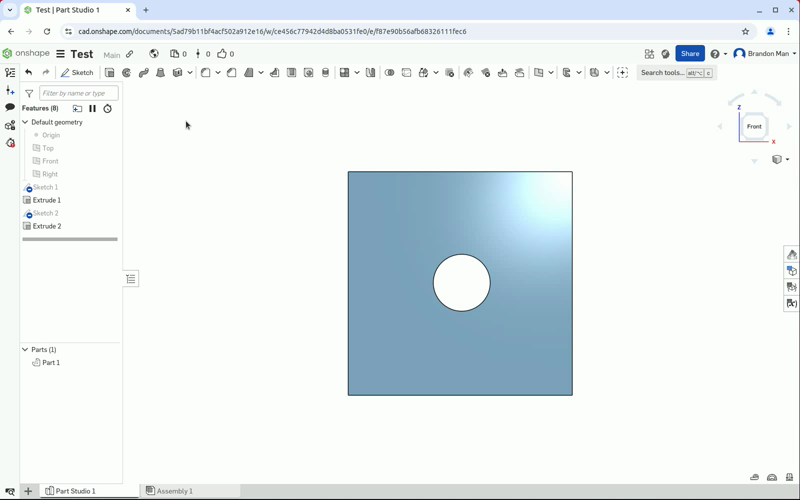
key(shift+7)
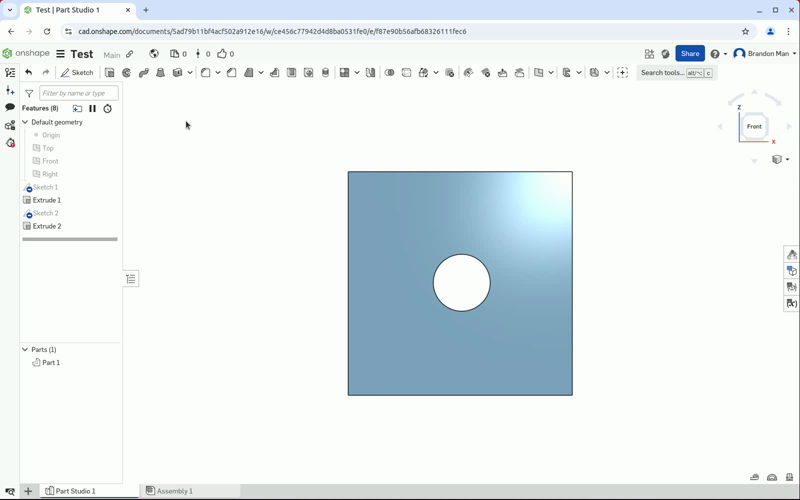
key(left, 2)
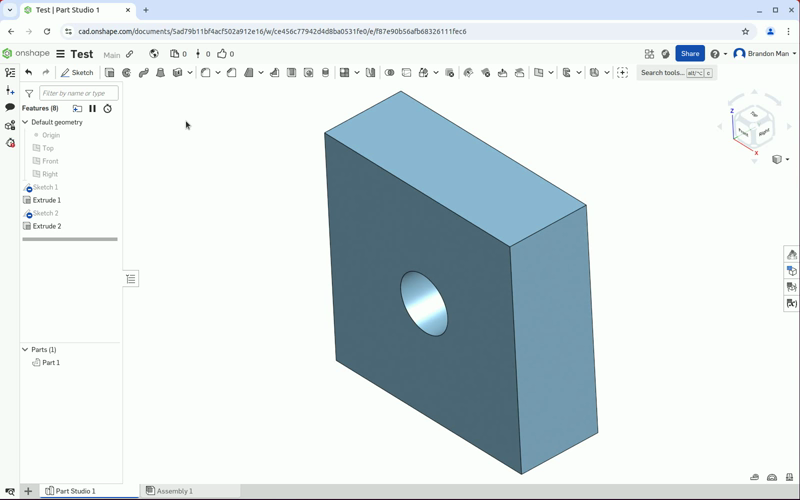
key(down, 2)
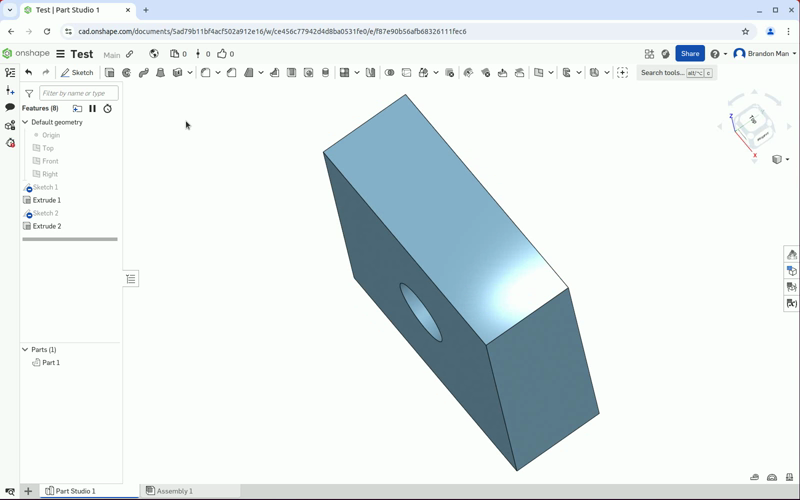
key(up, 2)
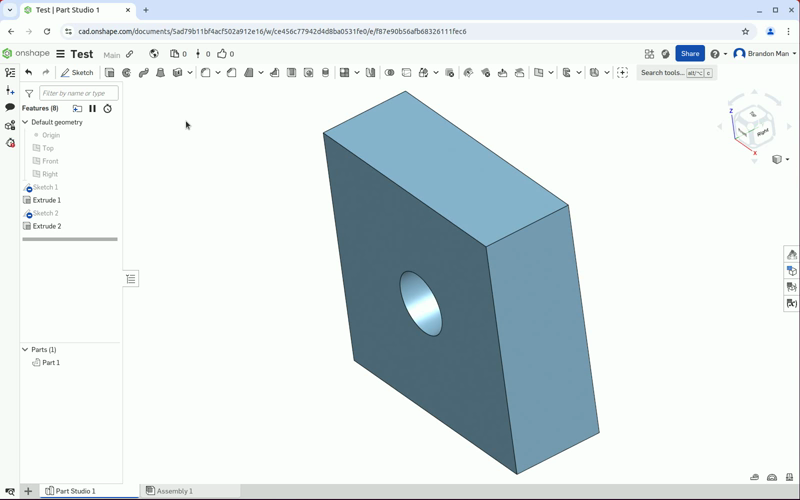
key(right, 2)
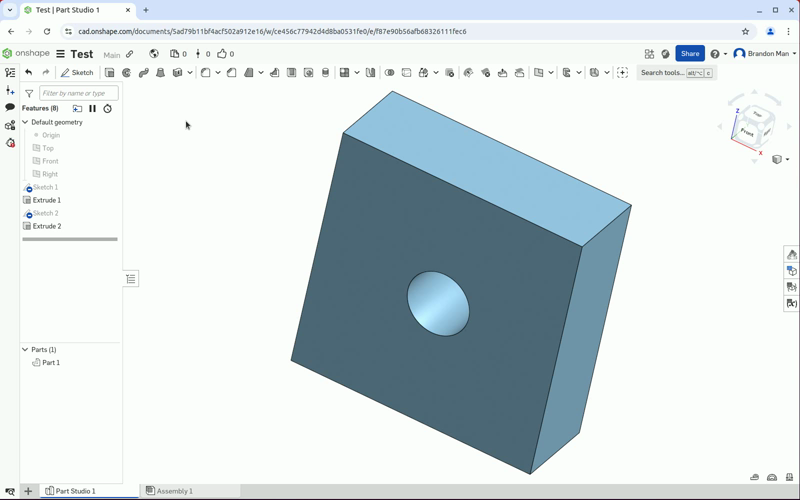
mouse_move(73, 189)
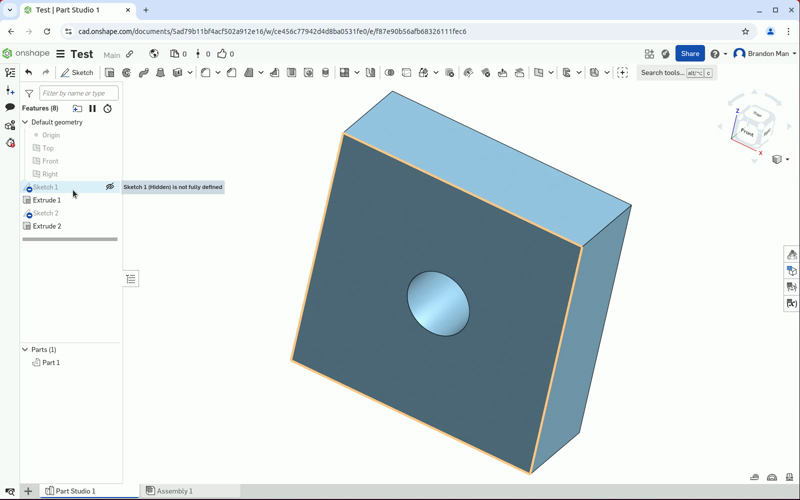
click(73, 189)